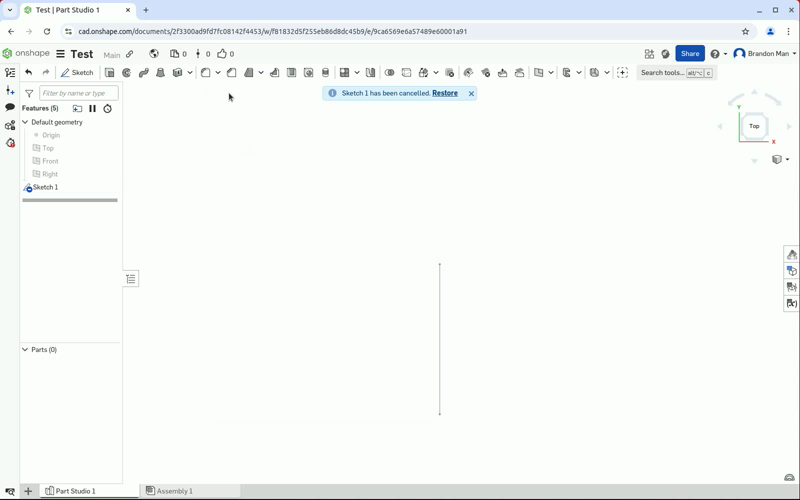
key(shift+h)
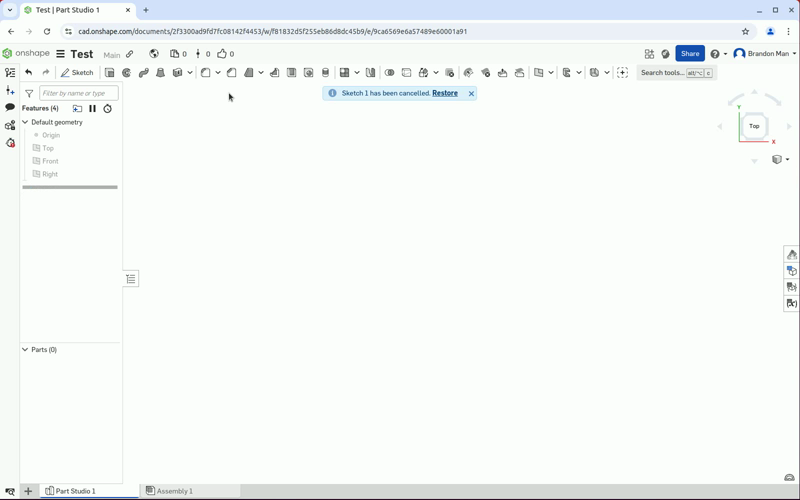
key(shift+s)
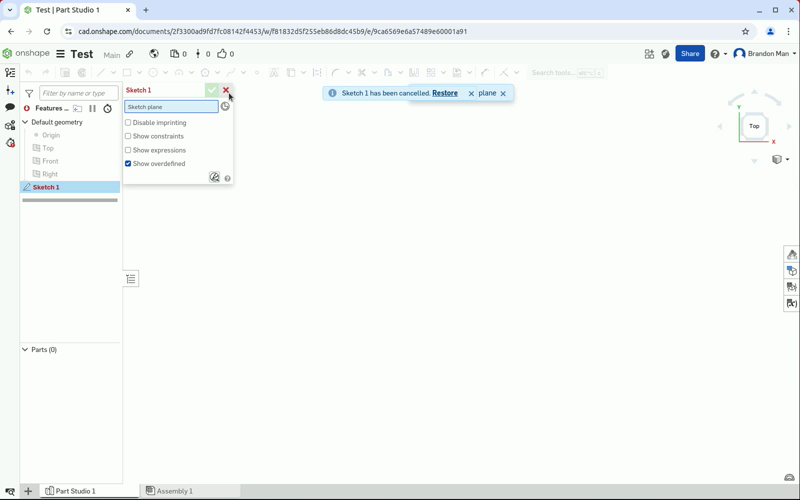
mouse_move(73, 150)
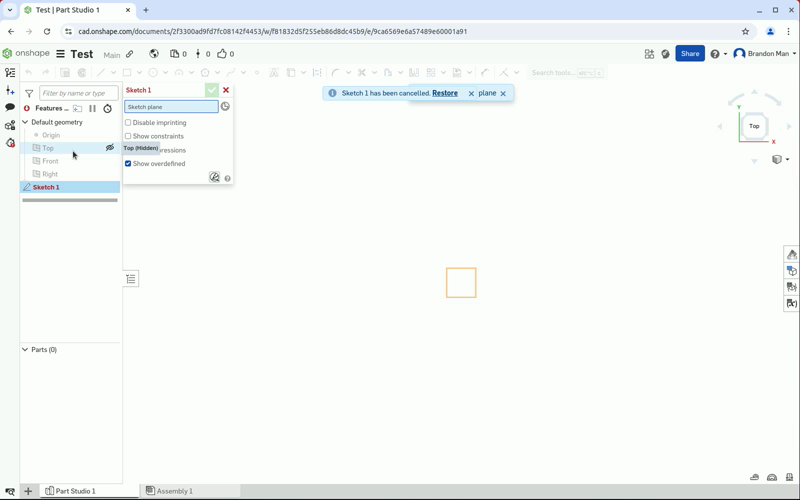
click(73, 150)
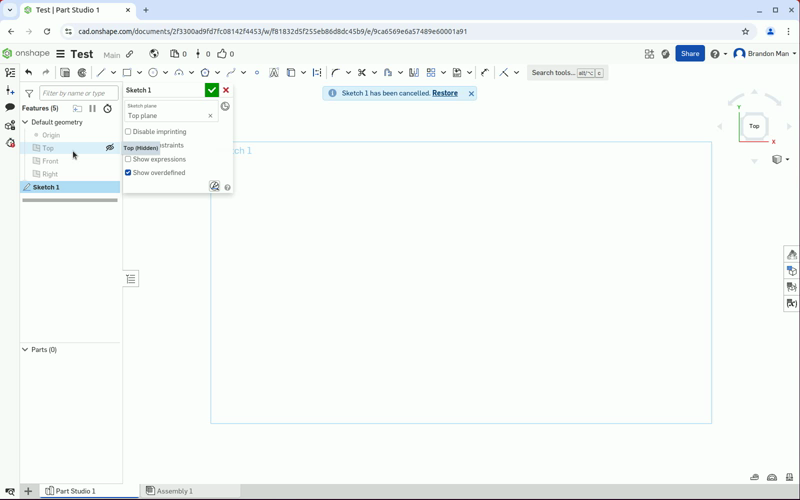
mouse_move(73, 352)
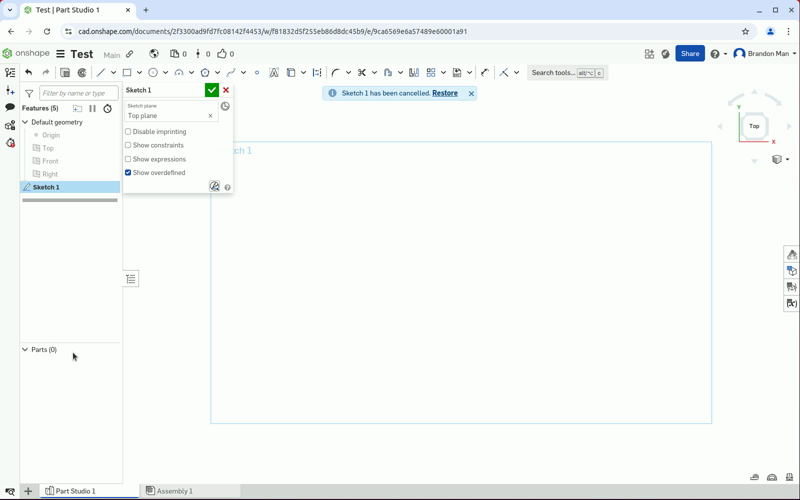
key(y)
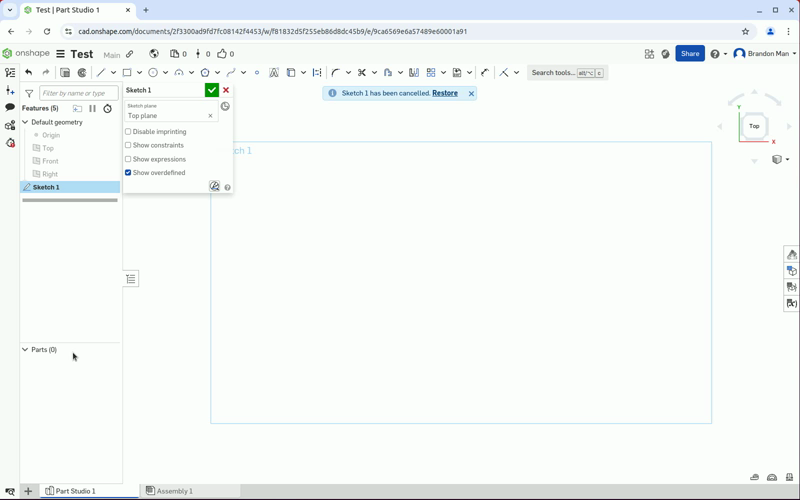
key(c)
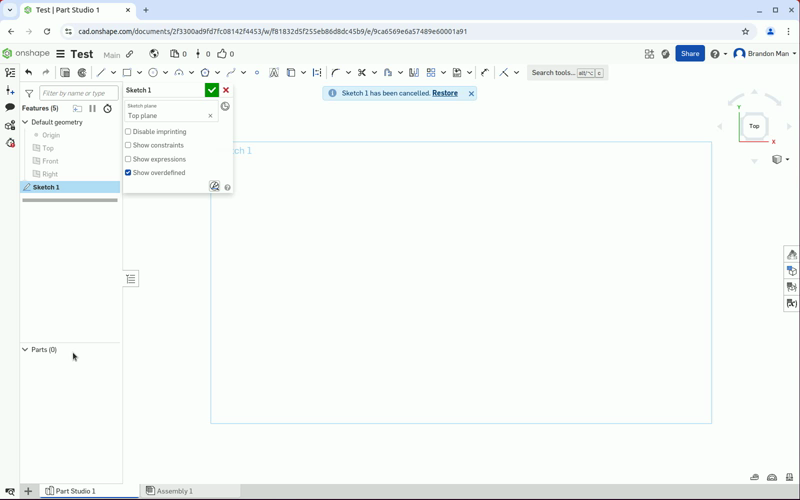
key_down(shift)
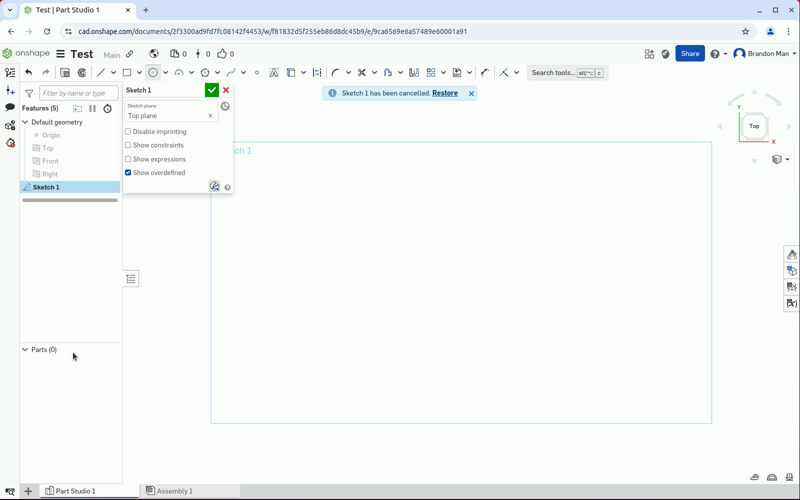
mouse_move(461, 282)
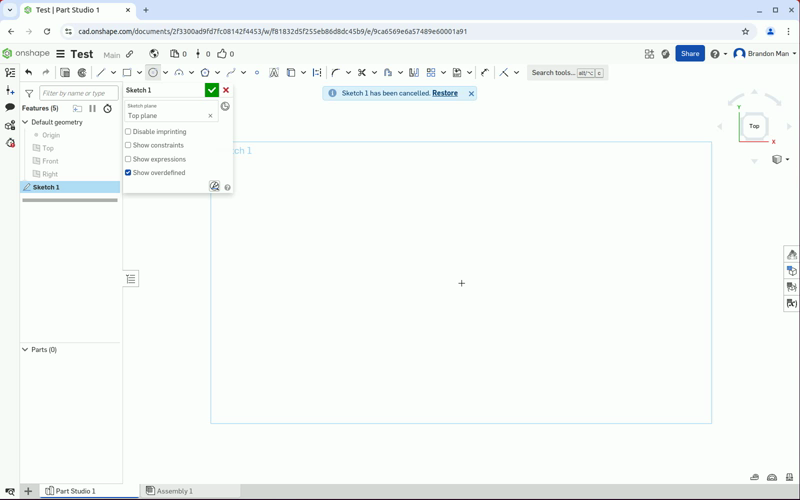
click(461, 282)
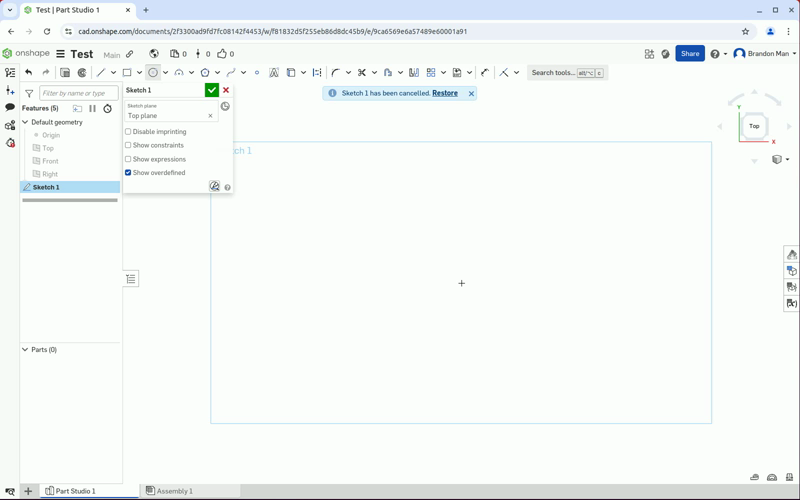
key_up(shift)
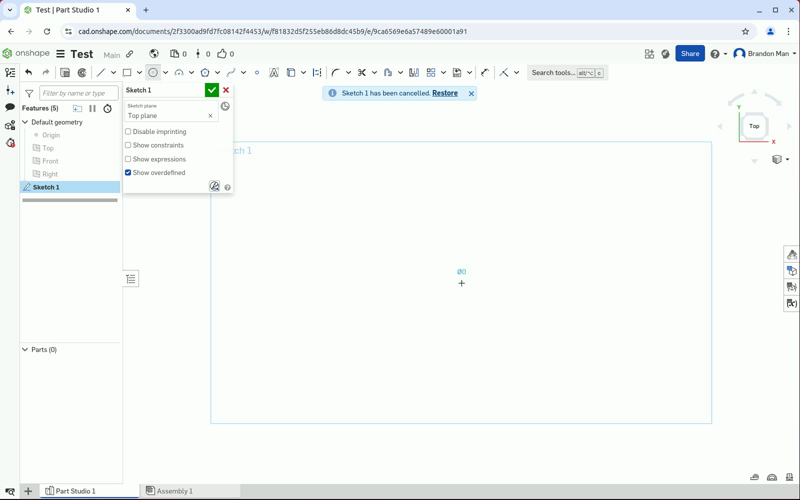
mouse_move(479, 282)
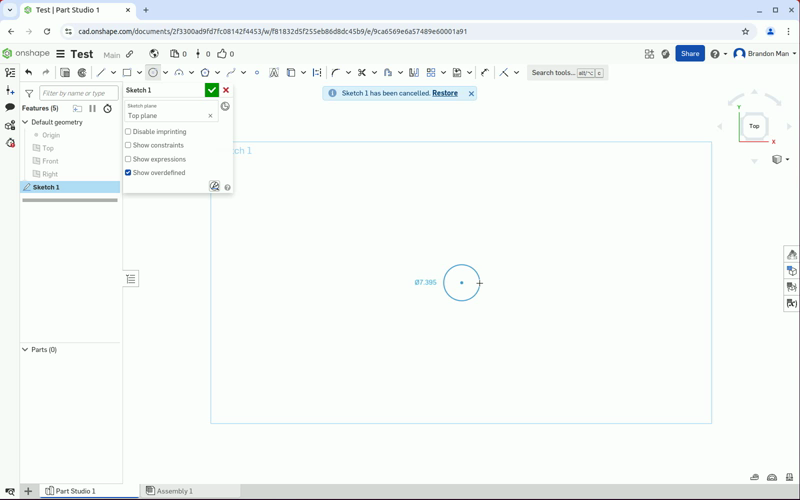
click(479, 282)
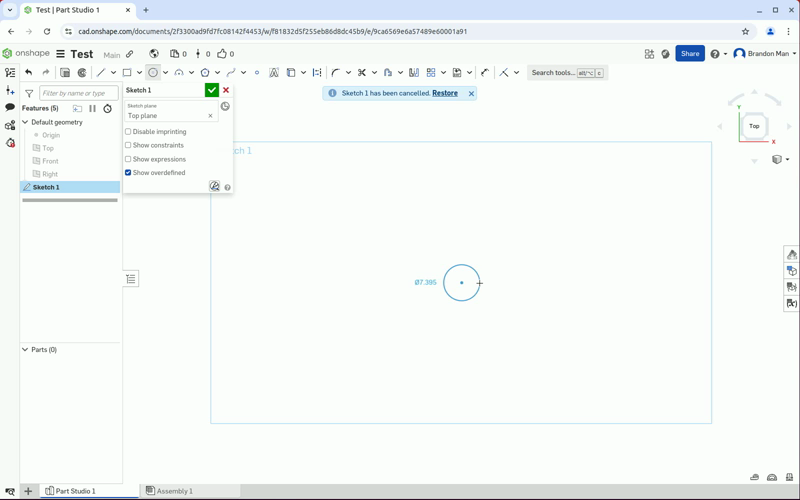
key(esc)
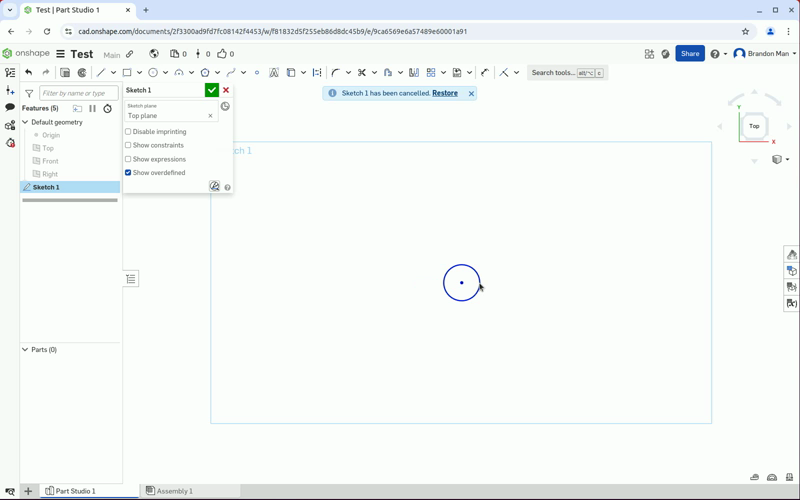
mouse_move(474, 286)
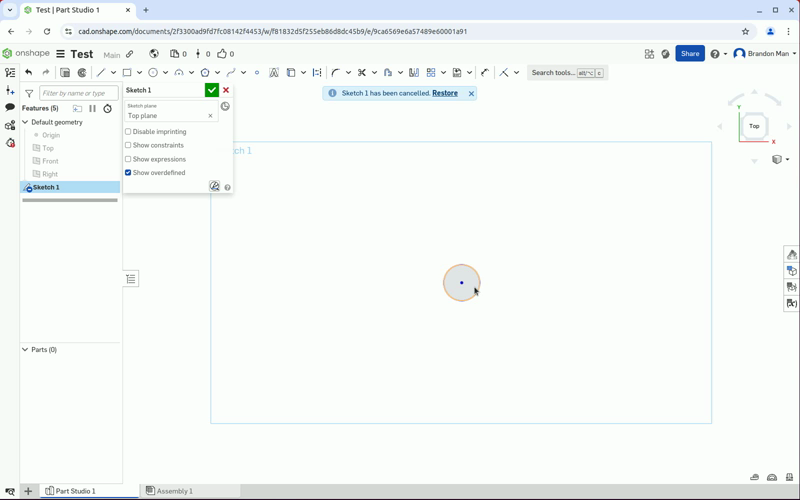
scroll(6)
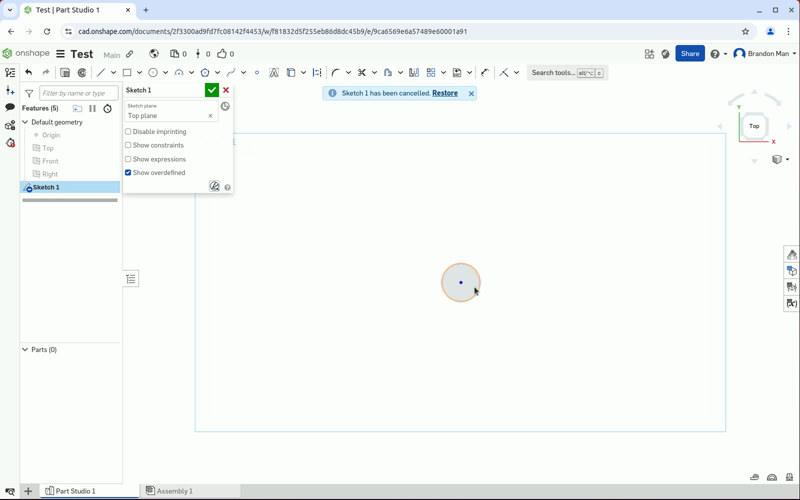
scroll(6)
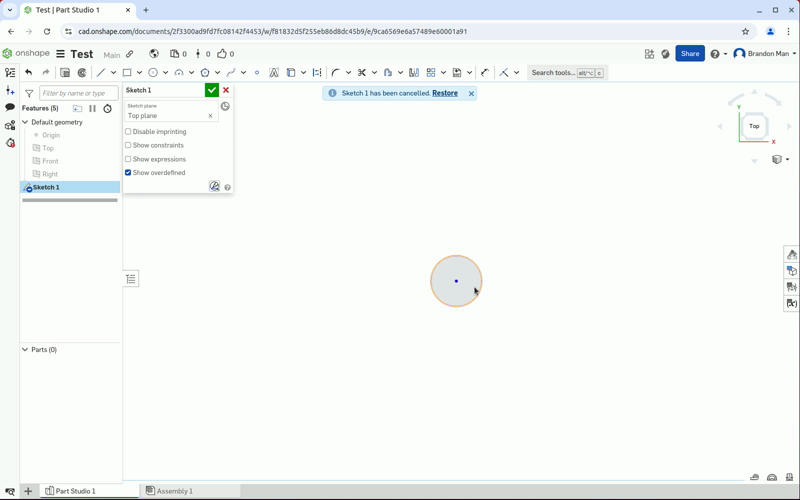
scroll(6)
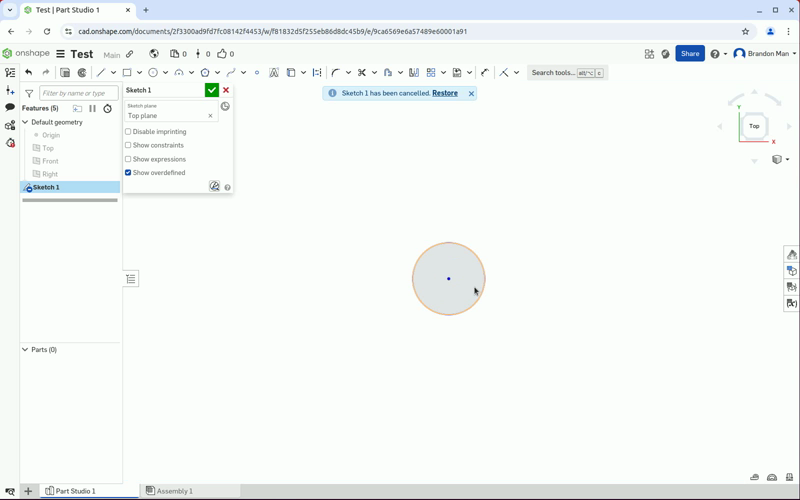
scroll(6)
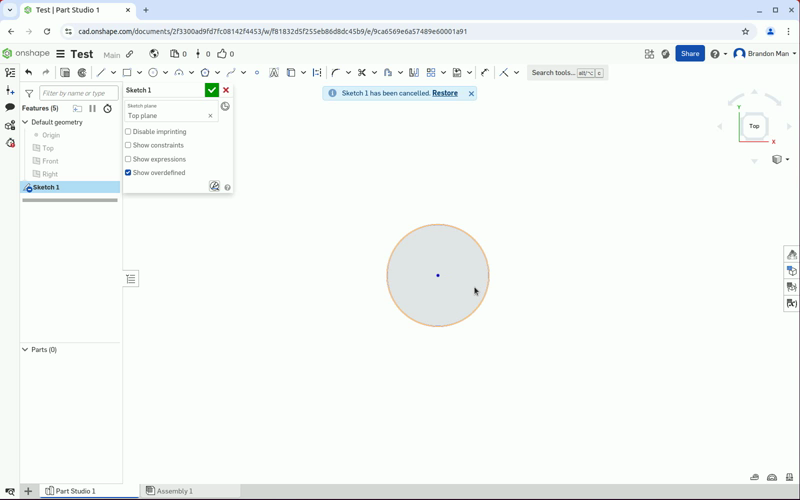
scroll(6)
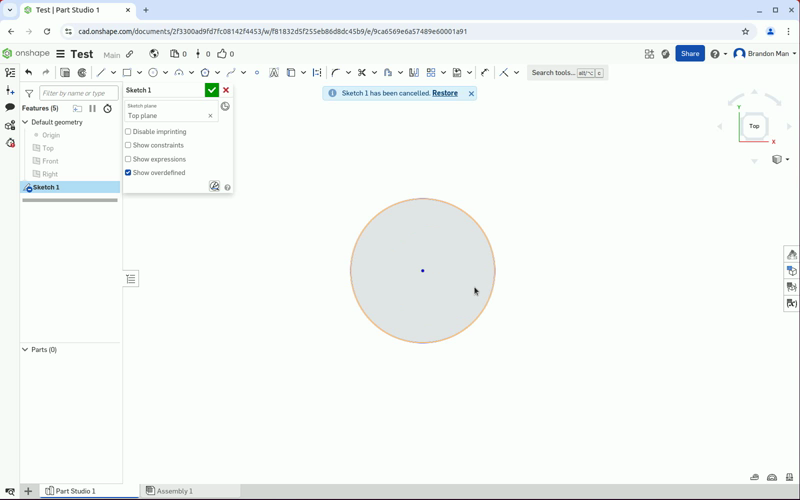
scroll(6)
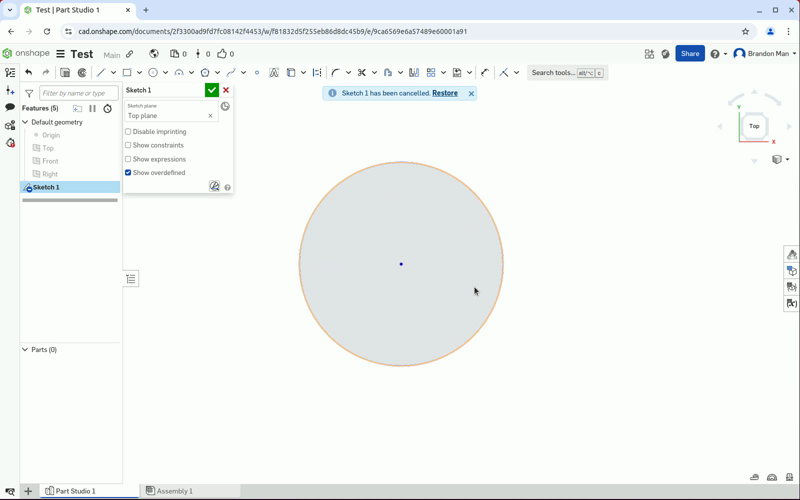
scroll(6)
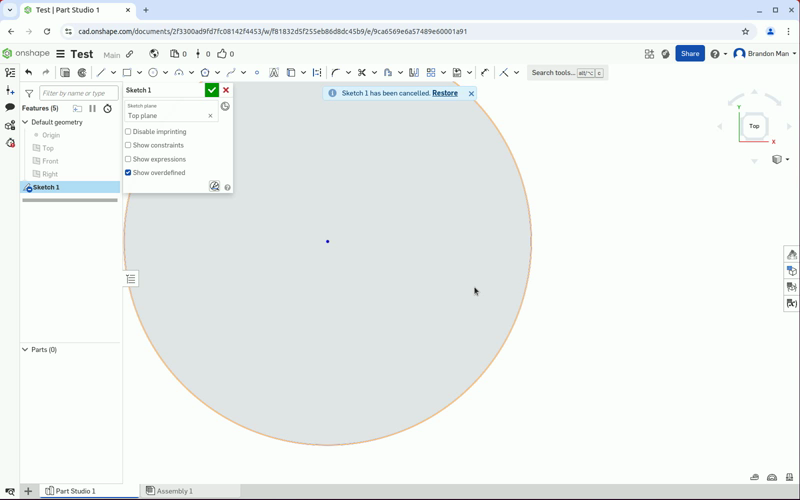
click(474, 286)
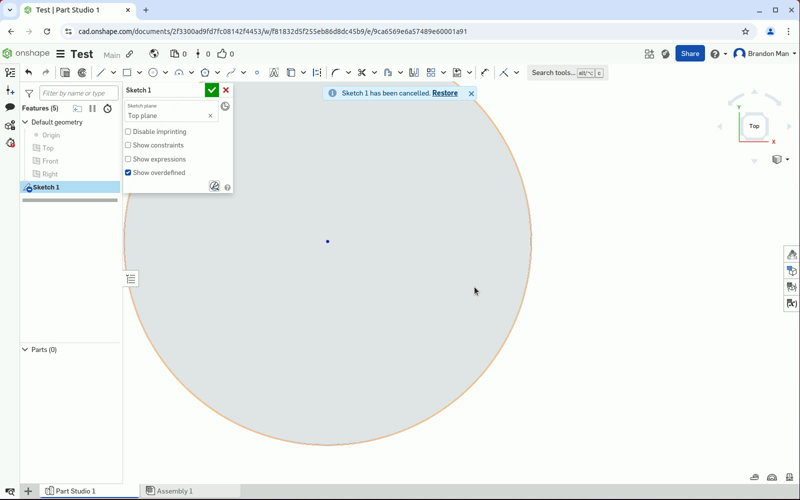
scroll(-6)
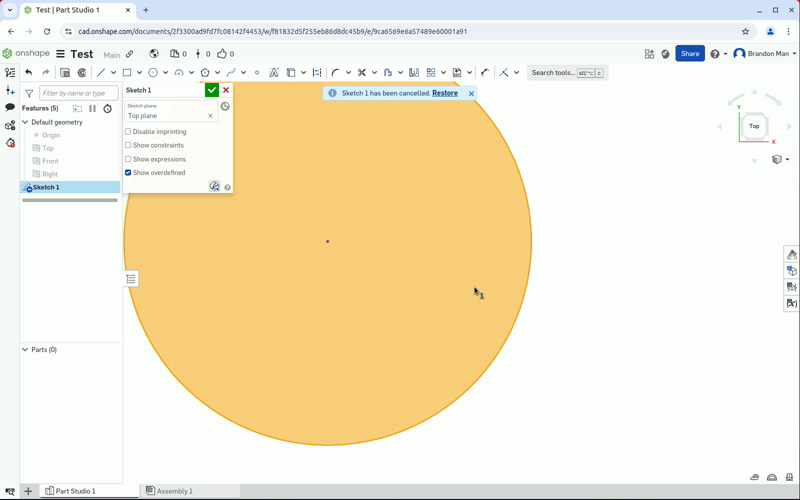
scroll(-6)
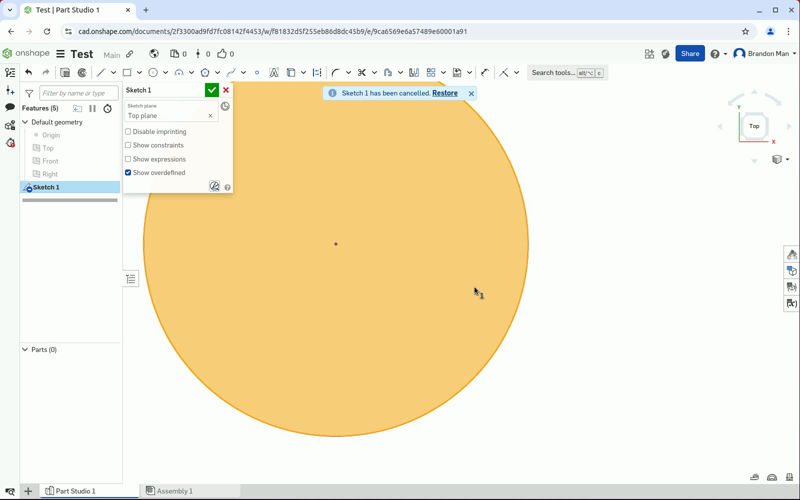
scroll(-6)
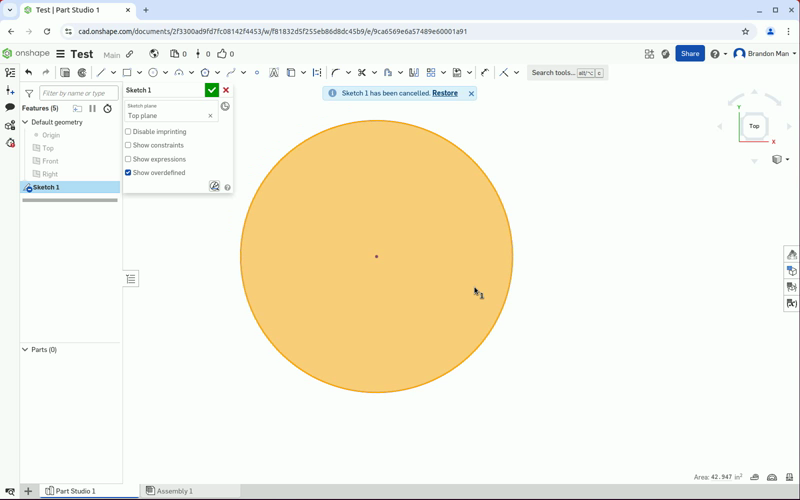
scroll(-6)
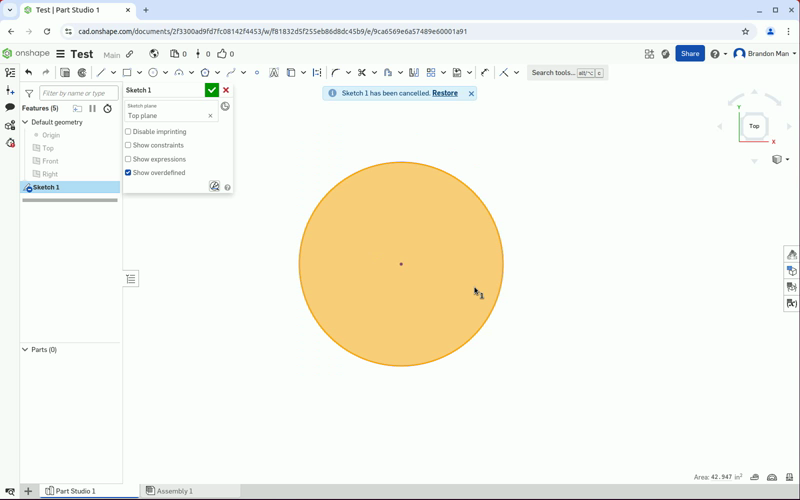
scroll(-6)
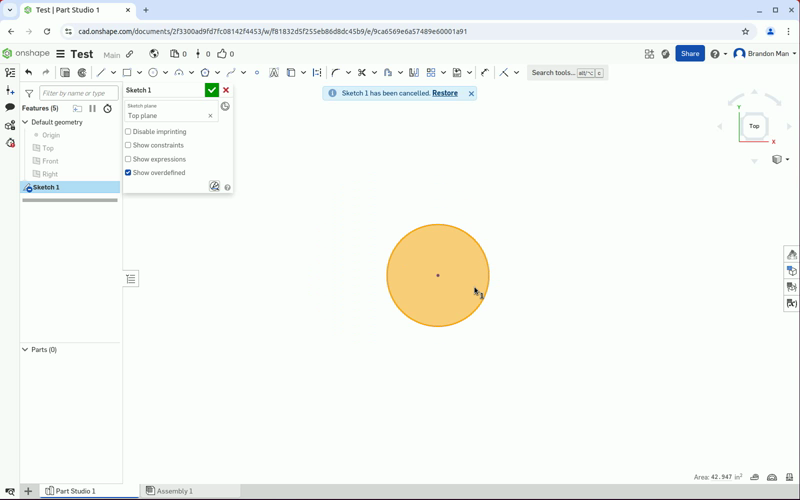
scroll(-6)
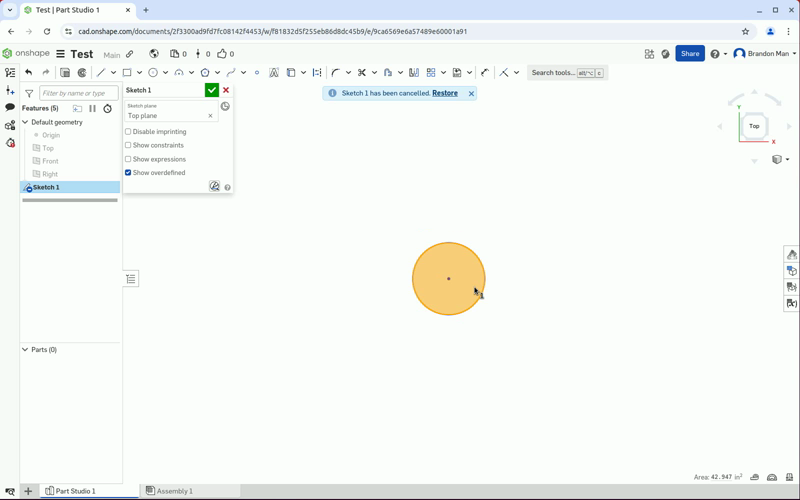
scroll(-6)
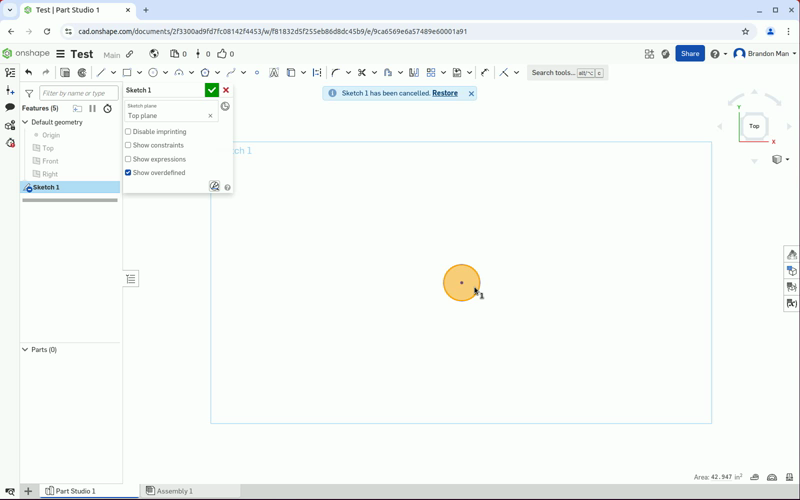
mouse_move(73, 352)
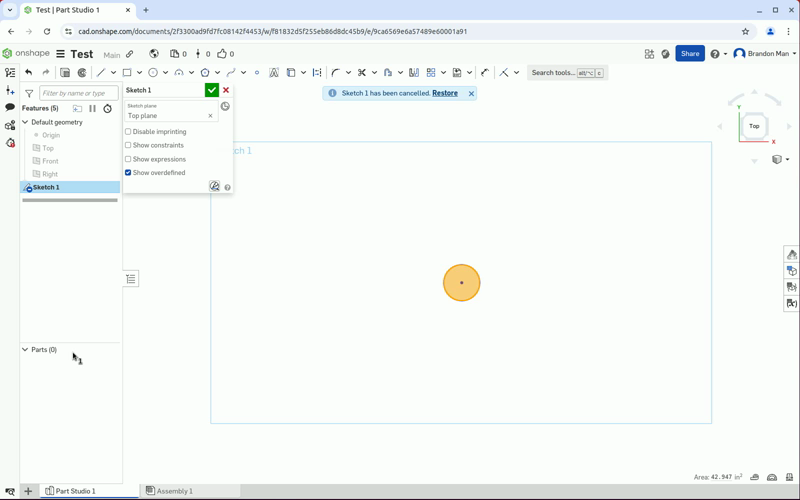
key(shift+y)
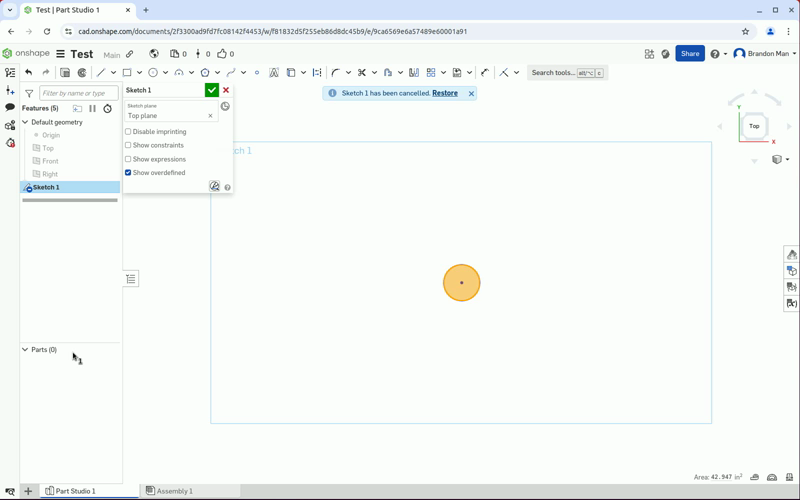
key(shift+e)
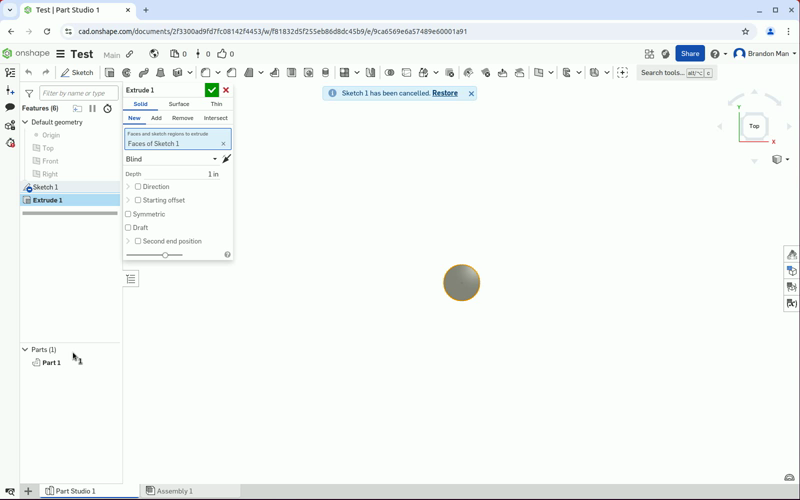
mouse_move(143, 106)
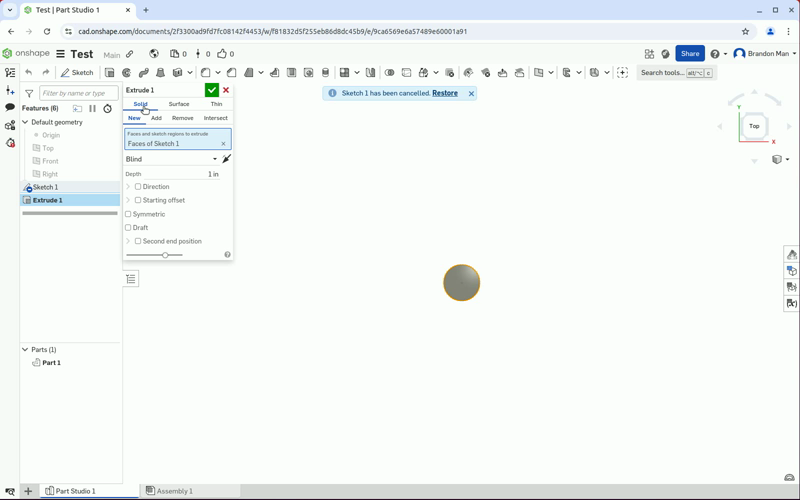
click(143, 106)
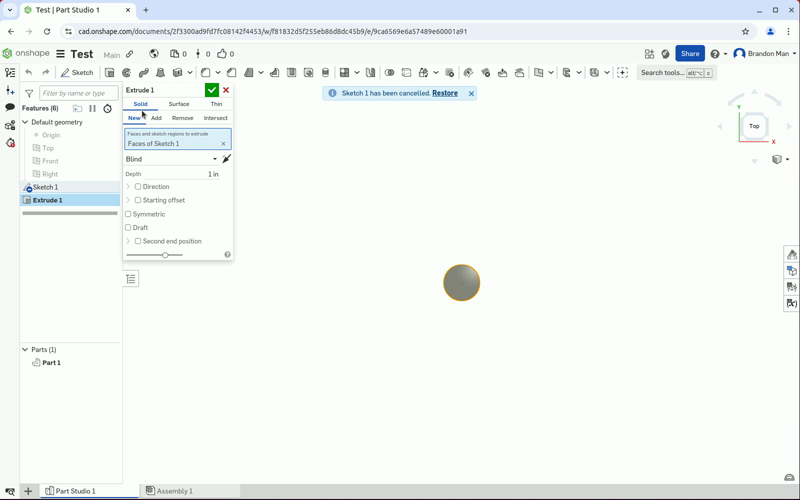
mouse_move(137, 120)
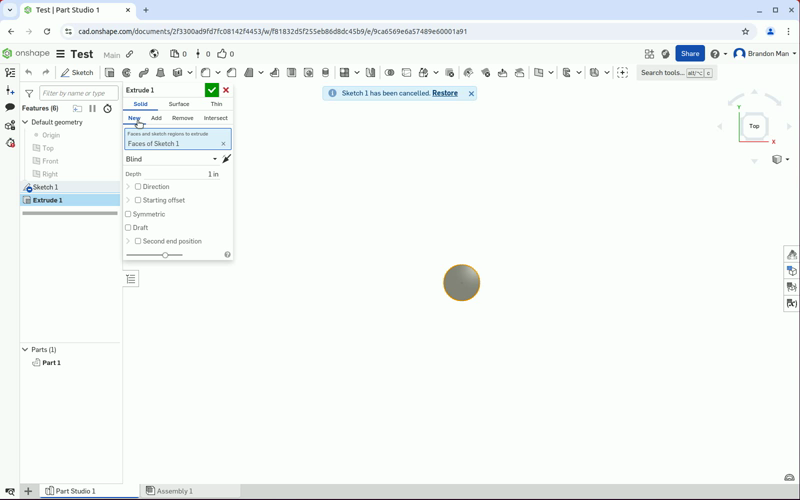
click(137, 120)
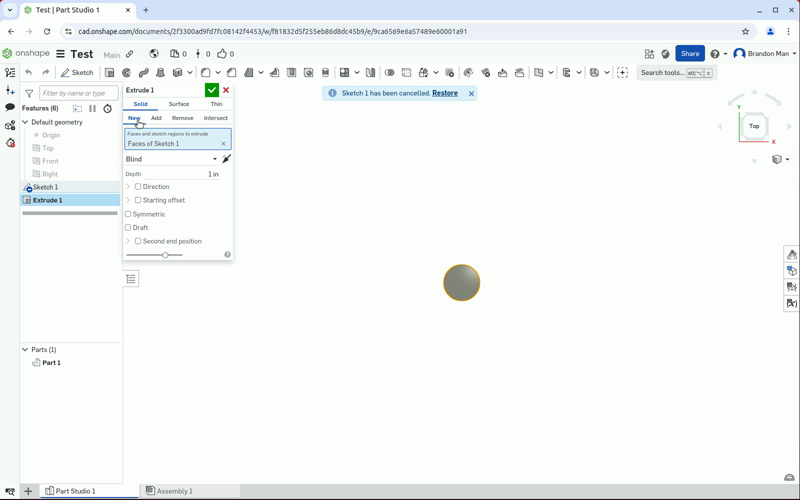
key(tab, 4)
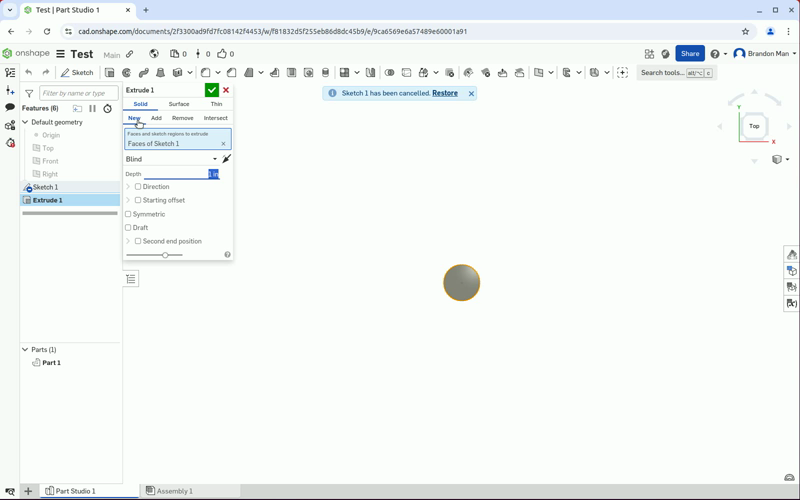
text(18.535)
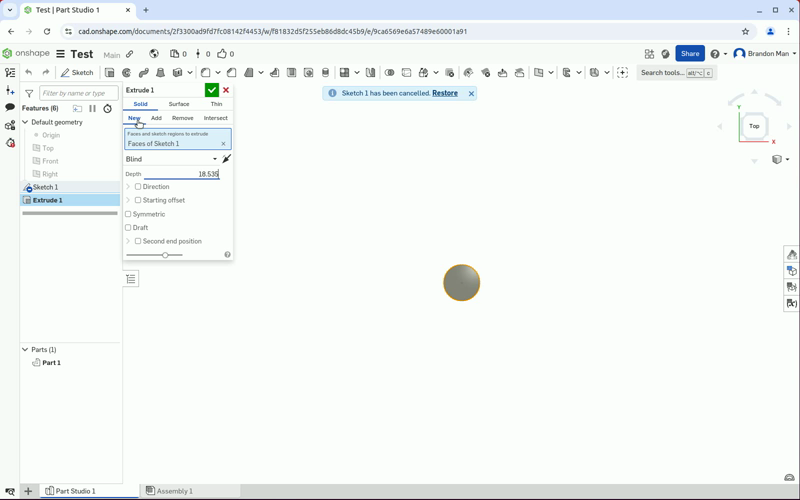
key(enter)
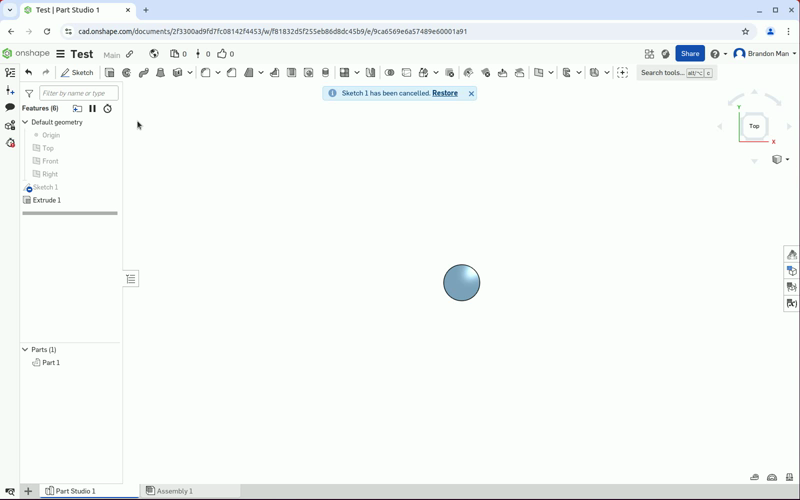
key(shift+h)
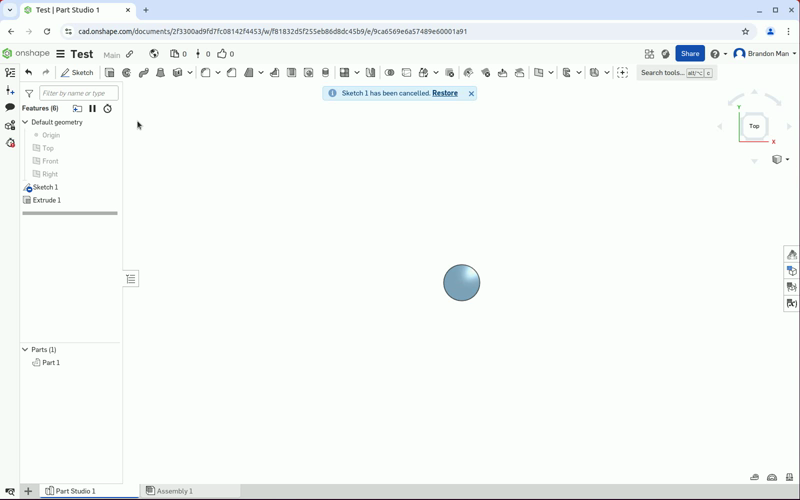
key(shift+h)
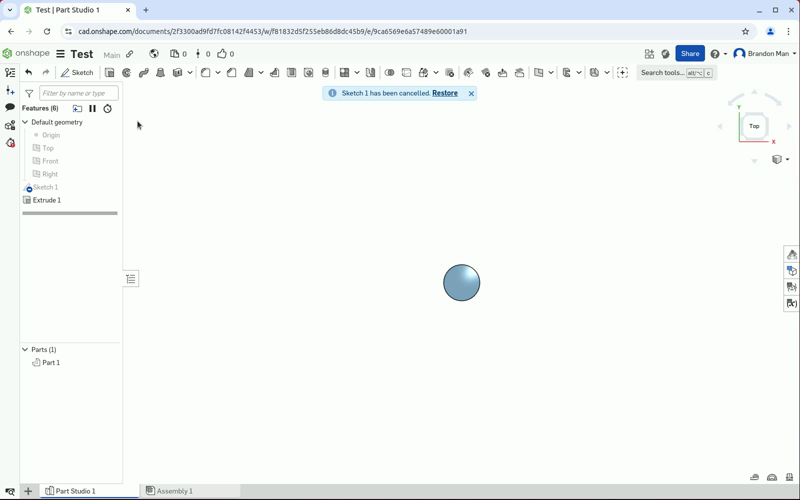
mouse_move(73, 189)
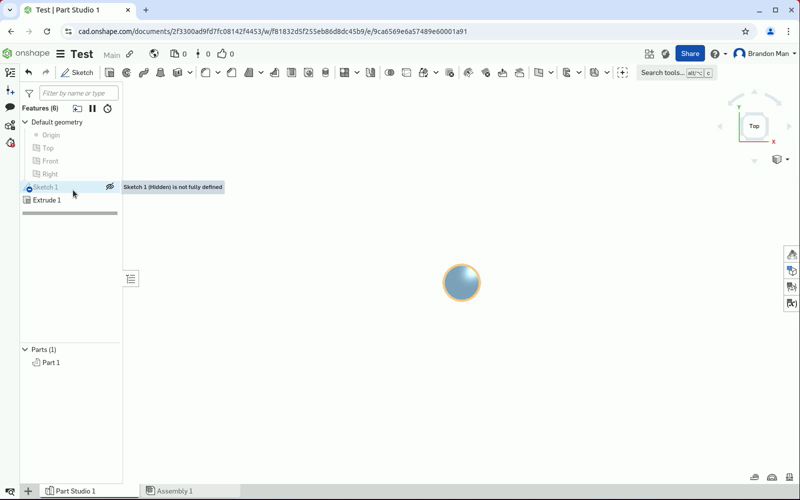
click(73, 189)
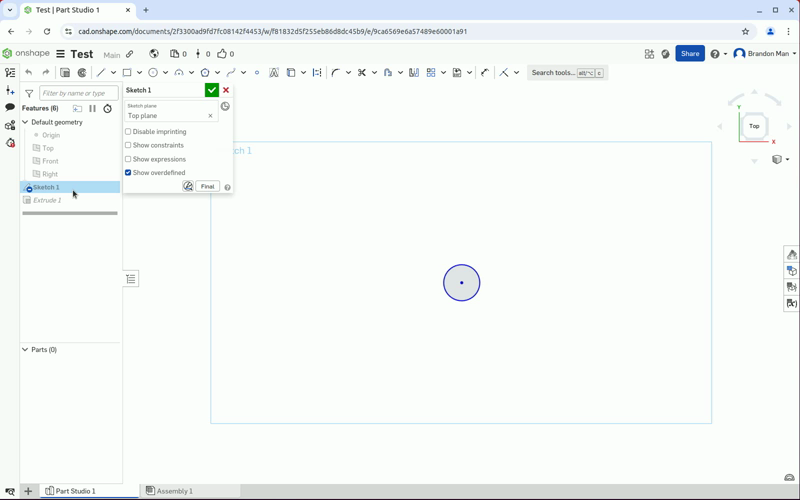
mouse_move(229, 92)
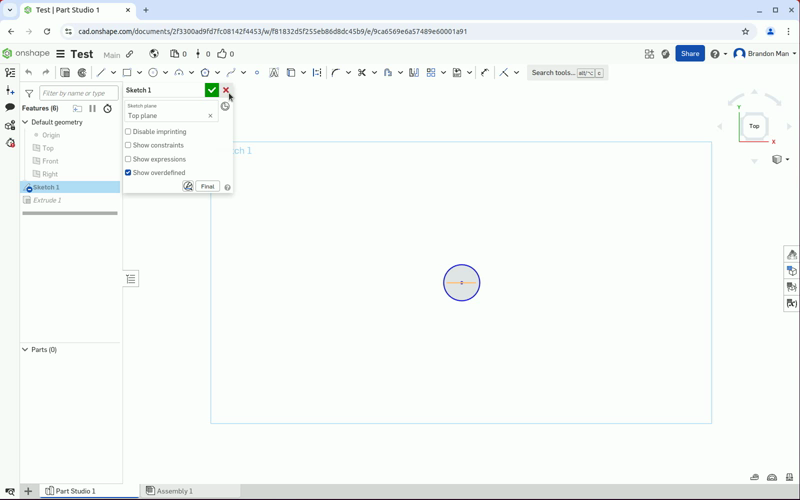
click(229, 92)
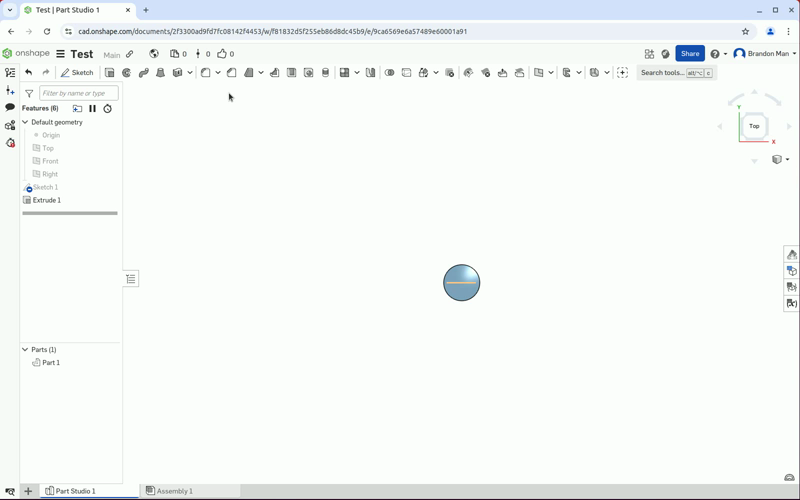
mouse_move(541, 75)
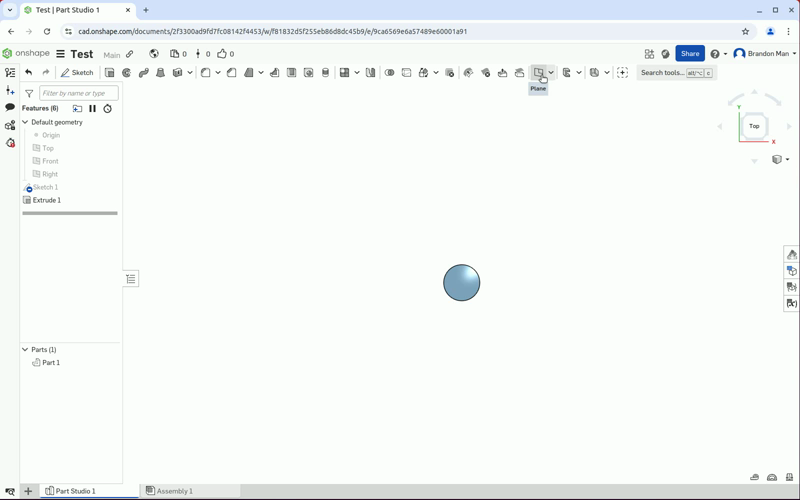
click(541, 75)
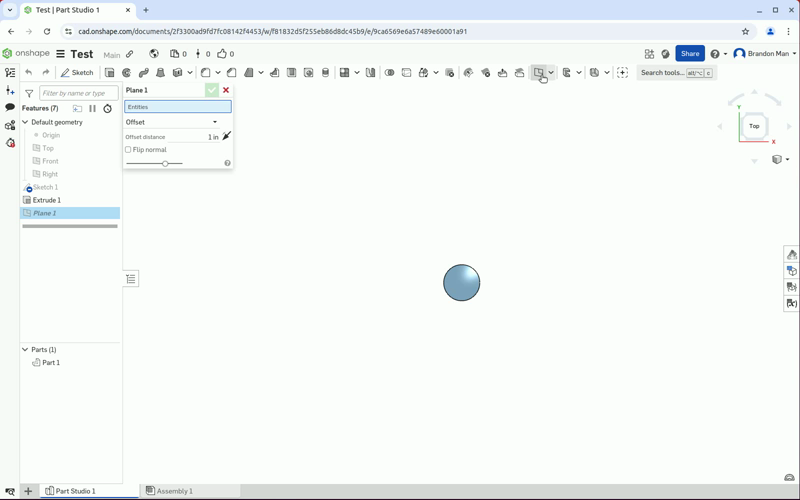
mouse_move(73, 150)
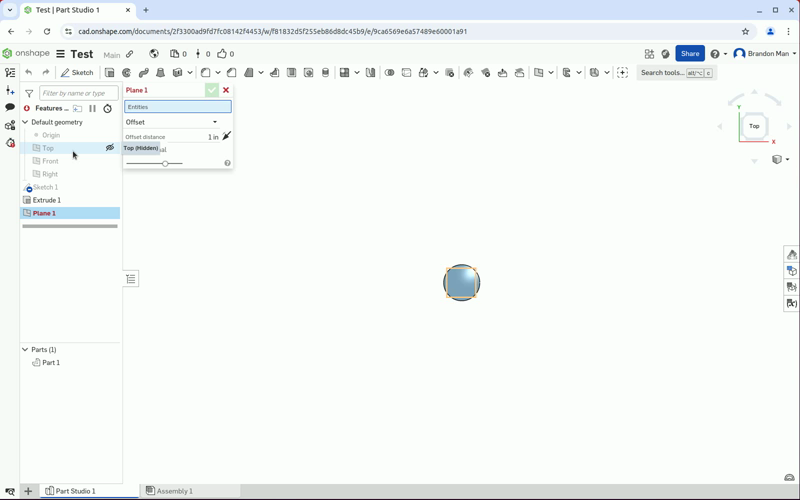
click(73, 150)
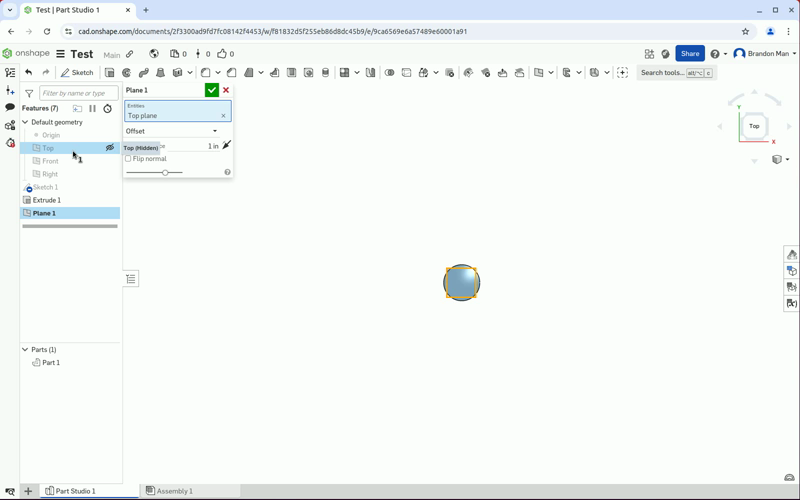
key(tab, 2)
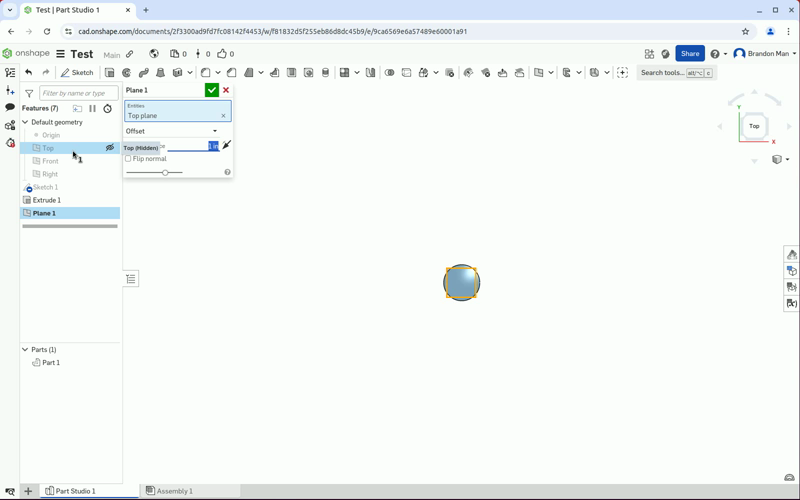
text(18.548)
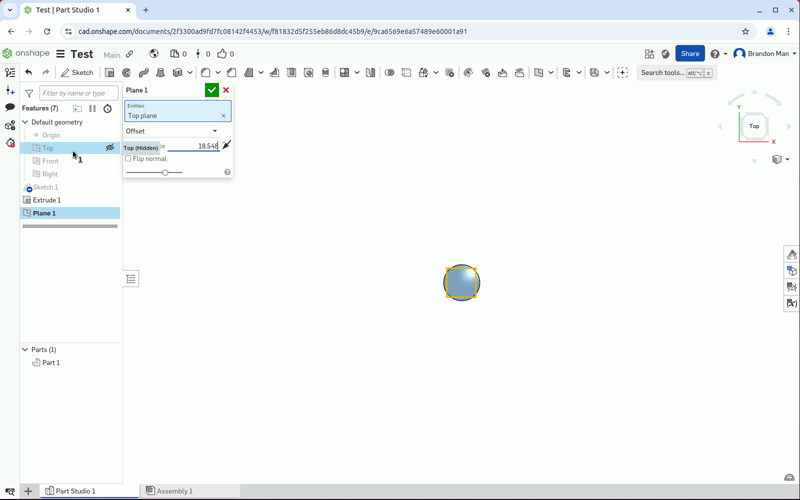
key(enter, 2)
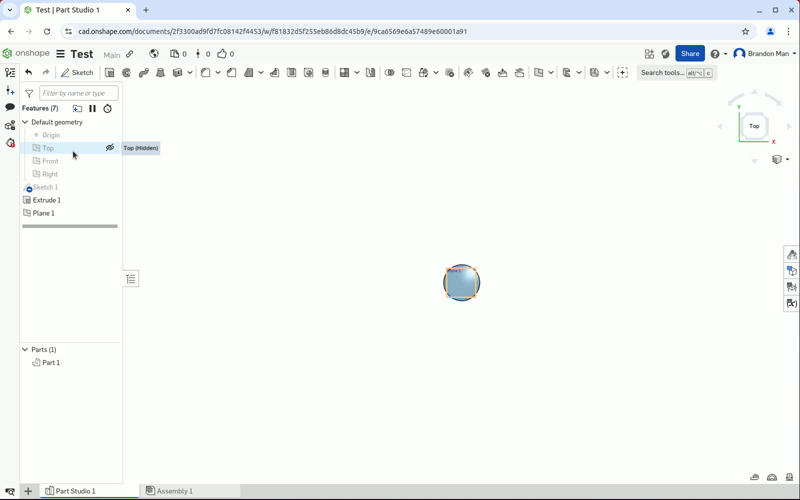
key(shift+s)
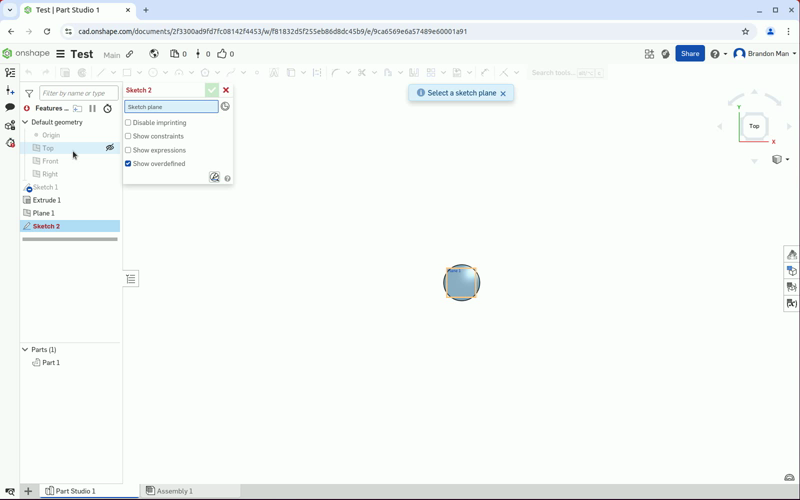
mouse_move(73, 215)
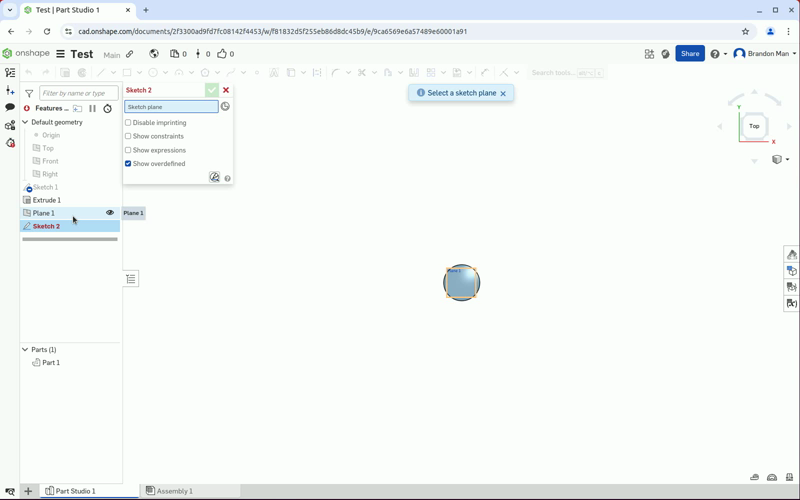
click(73, 215)
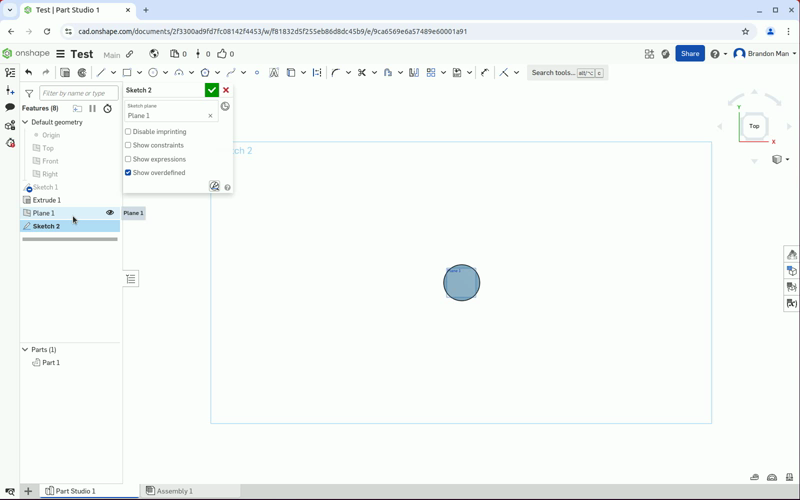
mouse_move(73, 352)
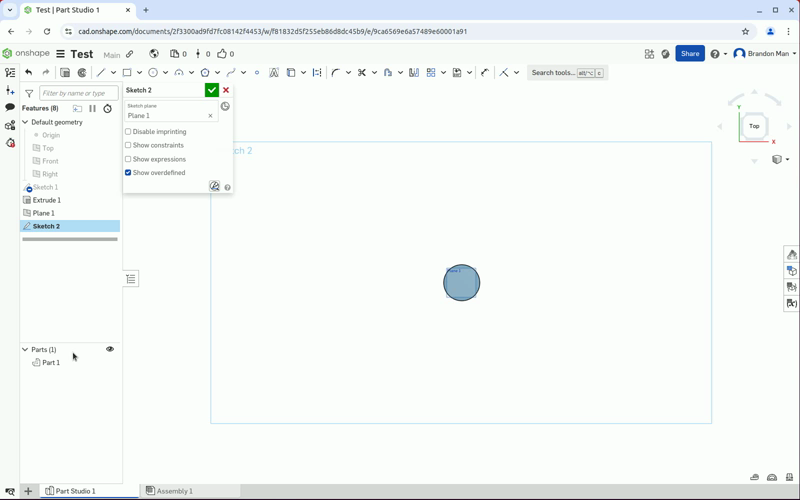
key(y)
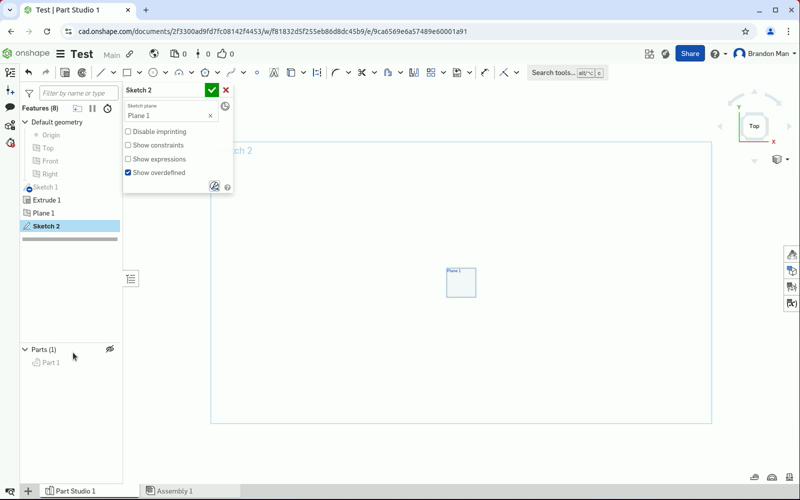
key(c)
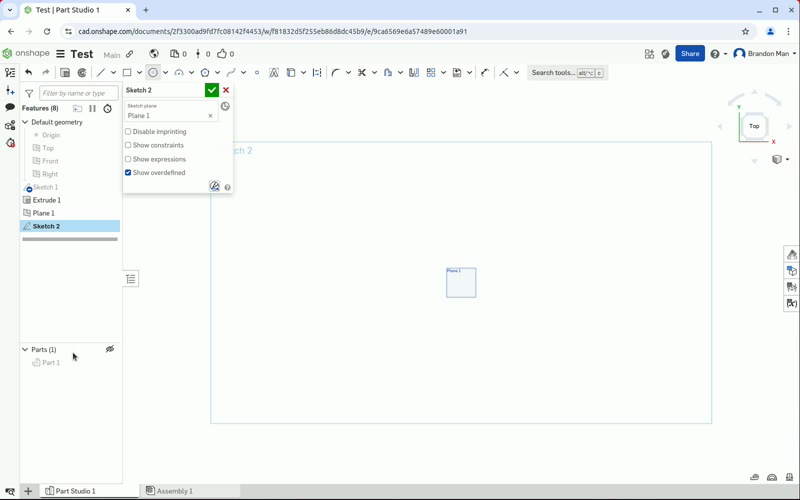
key_down(shift)
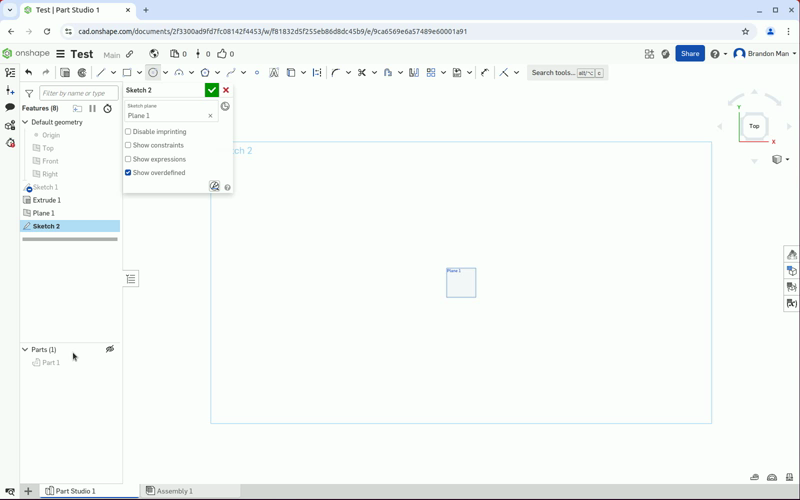
mouse_move(460, 282)
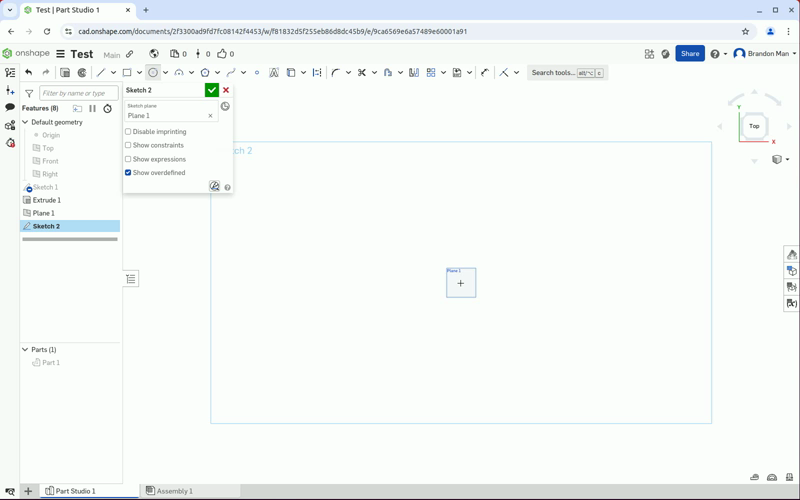
click(460, 282)
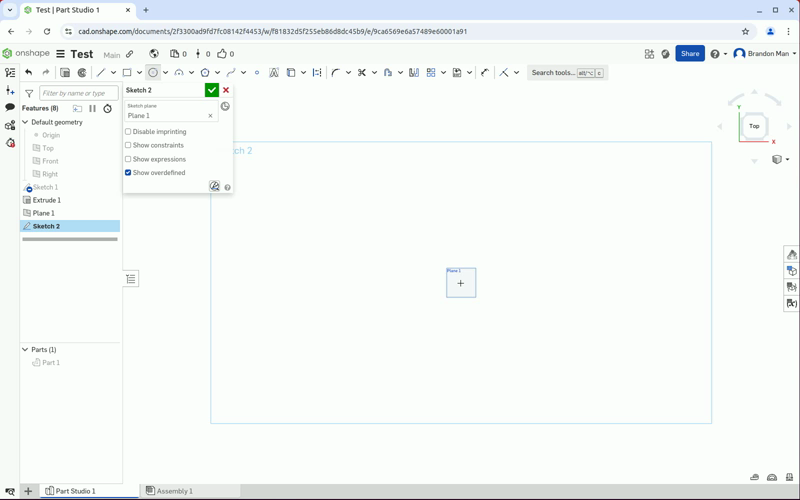
key_up(shift)
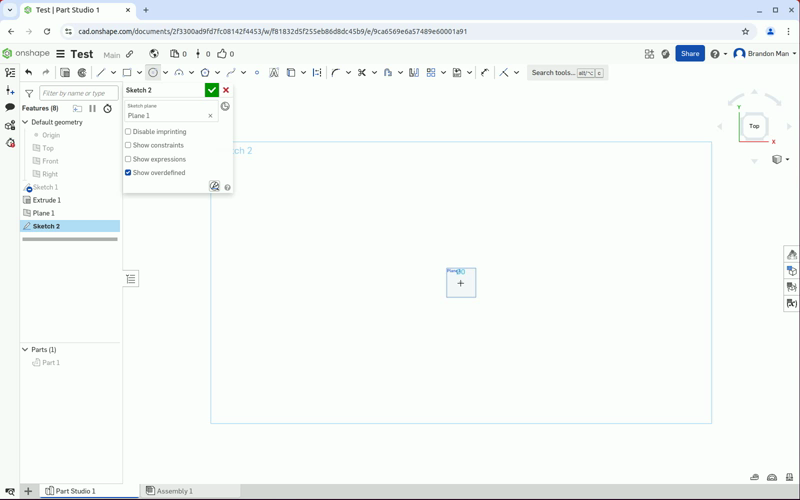
mouse_move(467, 282)
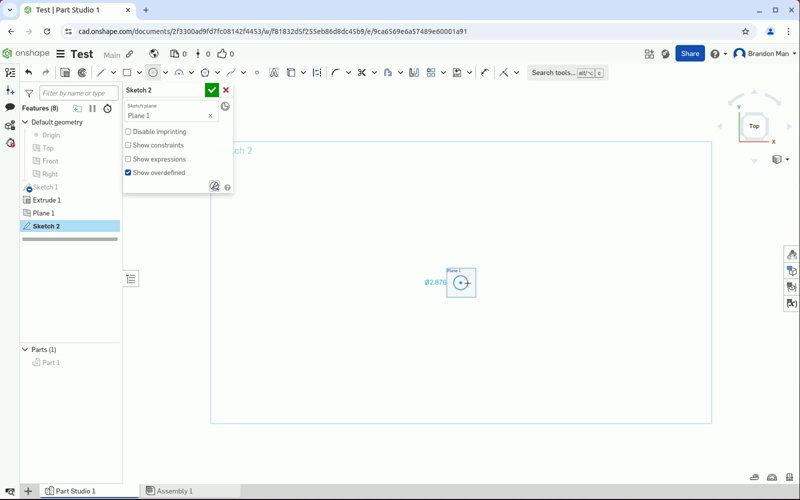
click(467, 282)
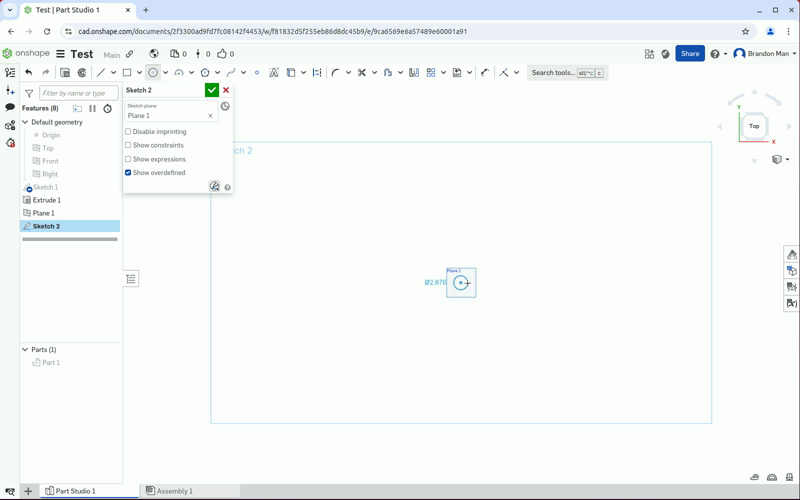
key(esc)
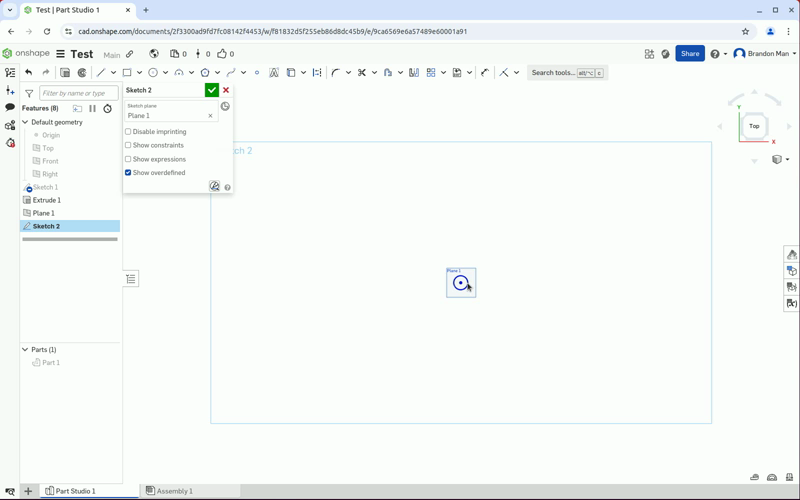
mouse_move(460, 287)
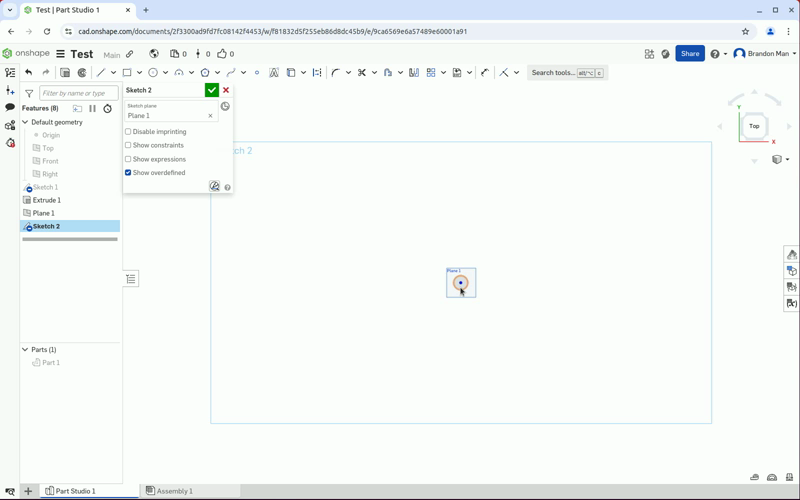
scroll(6)
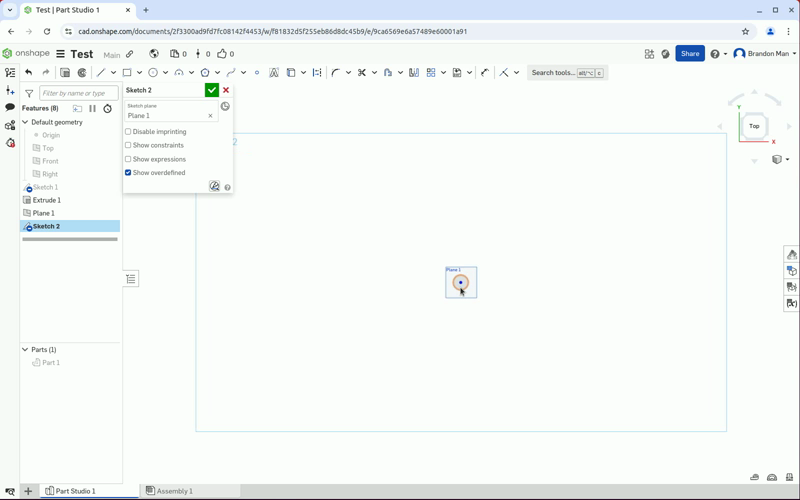
scroll(6)
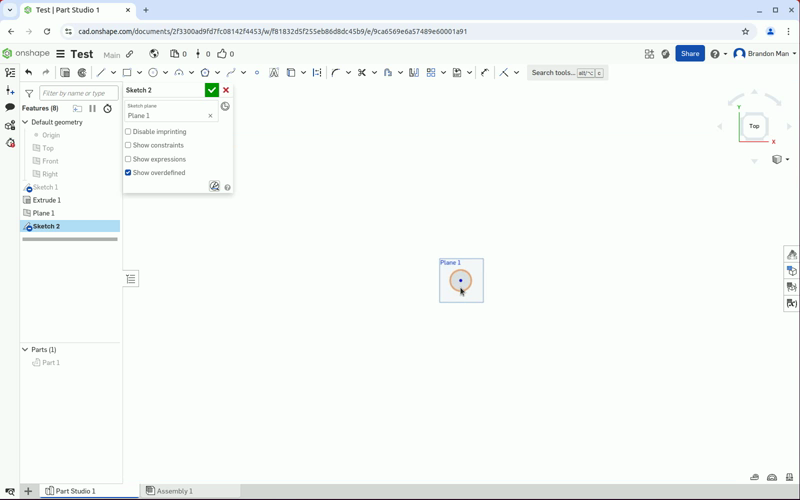
scroll(6)
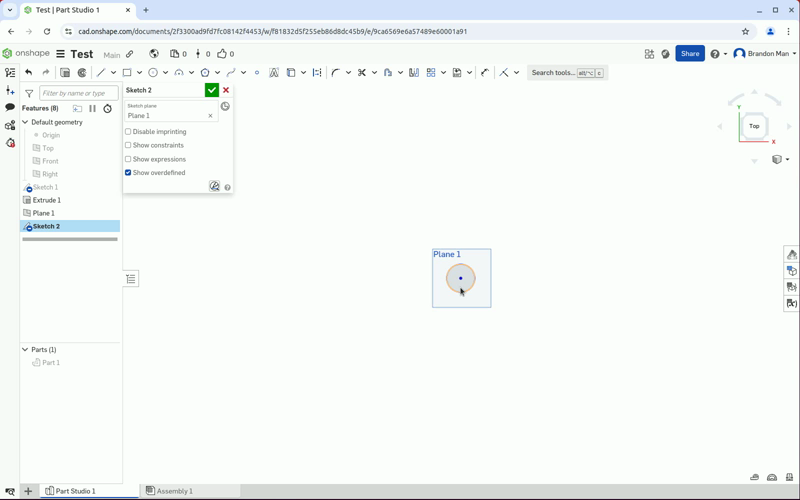
scroll(6)
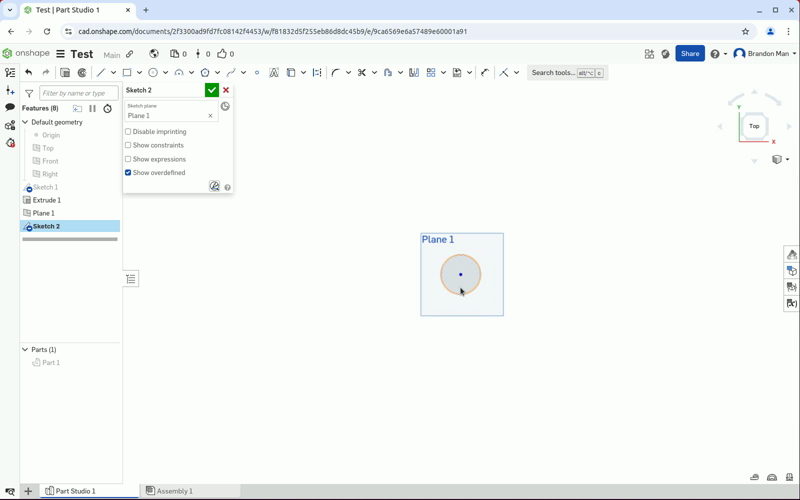
scroll(6)
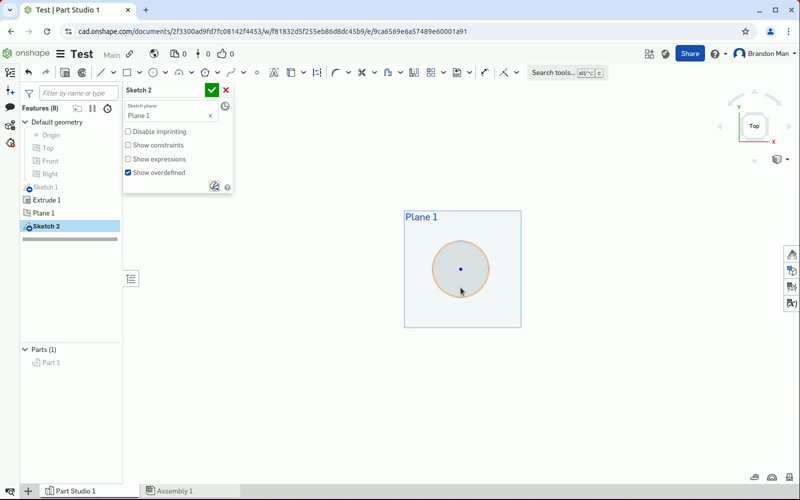
scroll(6)
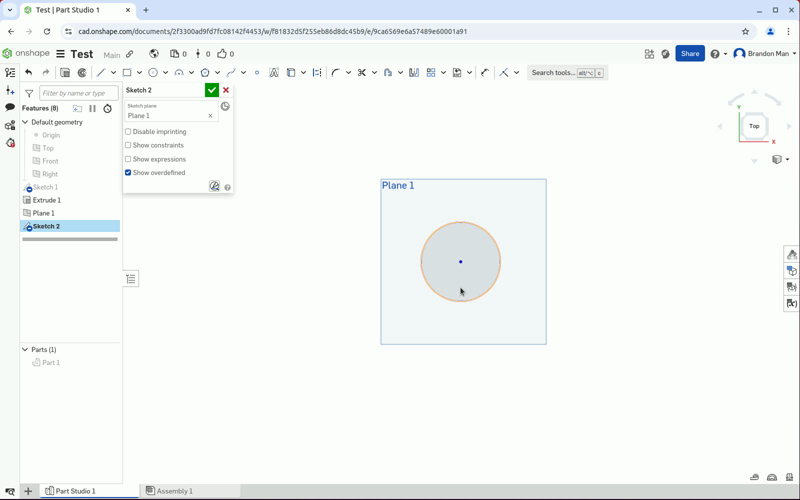
scroll(6)
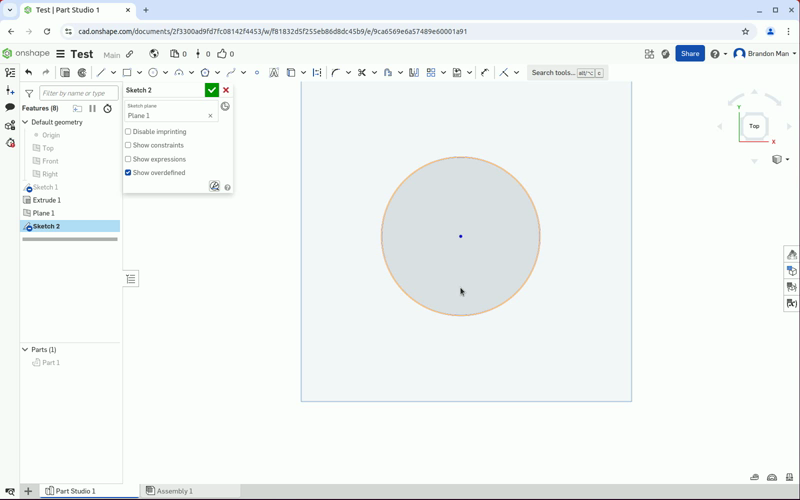
click(460, 287)
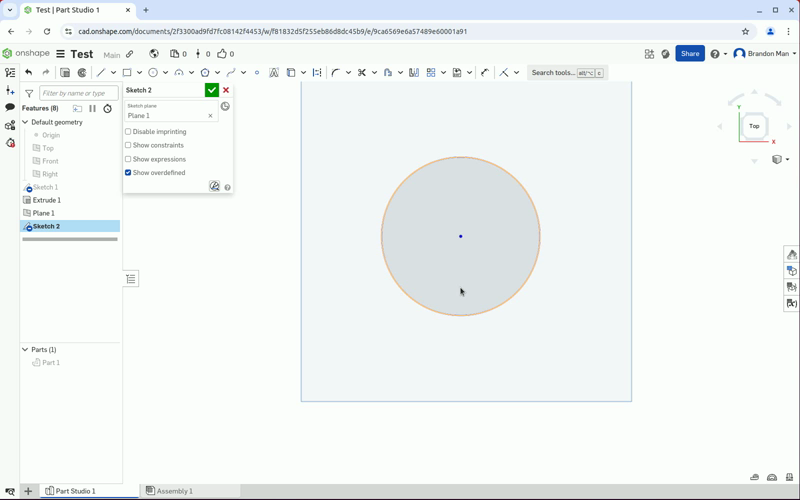
scroll(-6)
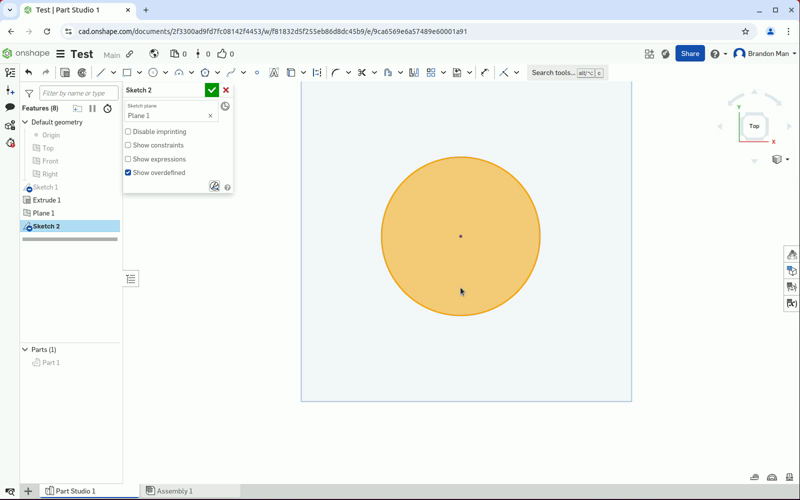
scroll(-6)
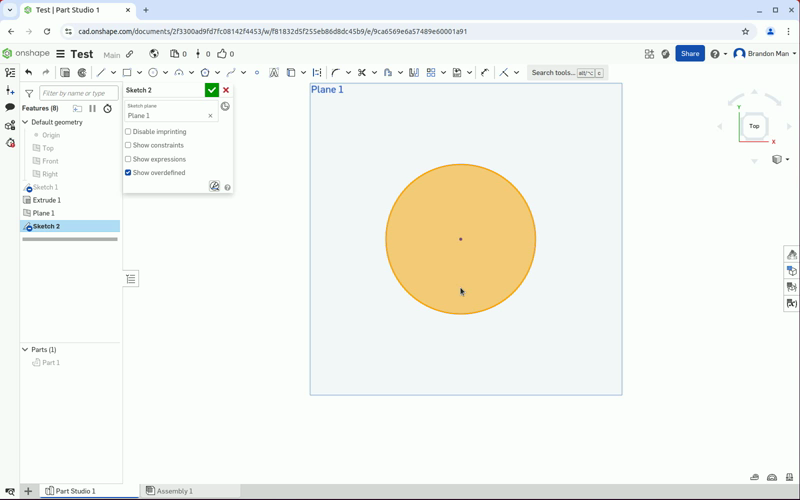
scroll(-6)
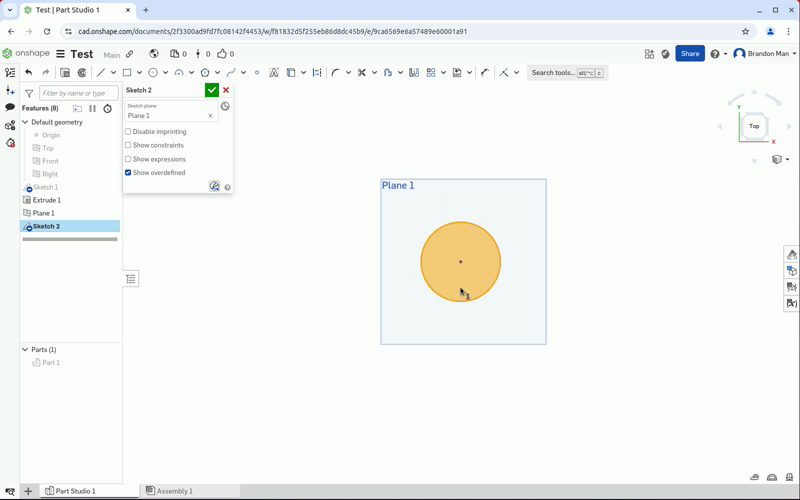
scroll(-6)
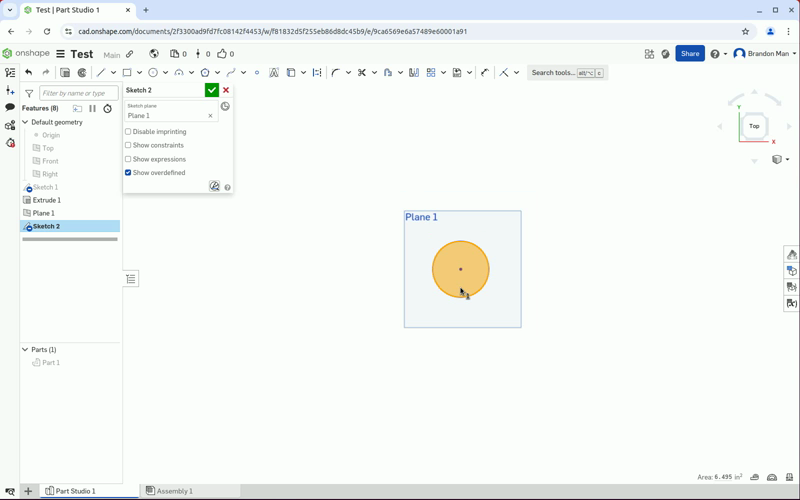
scroll(-6)
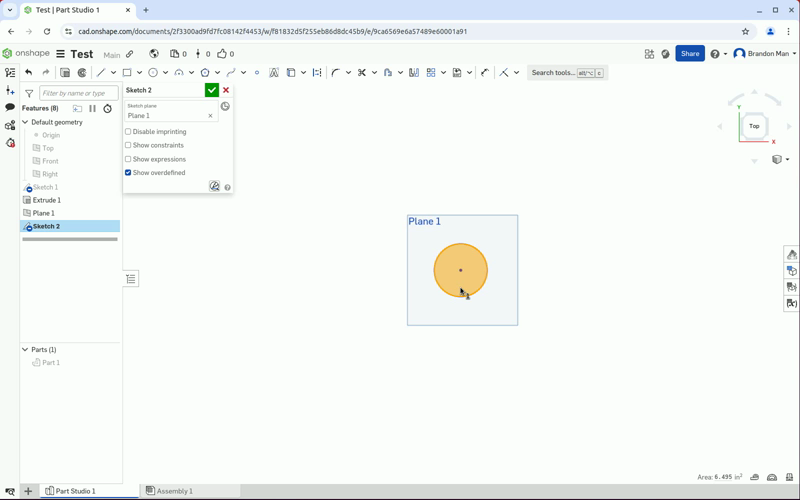
scroll(-6)
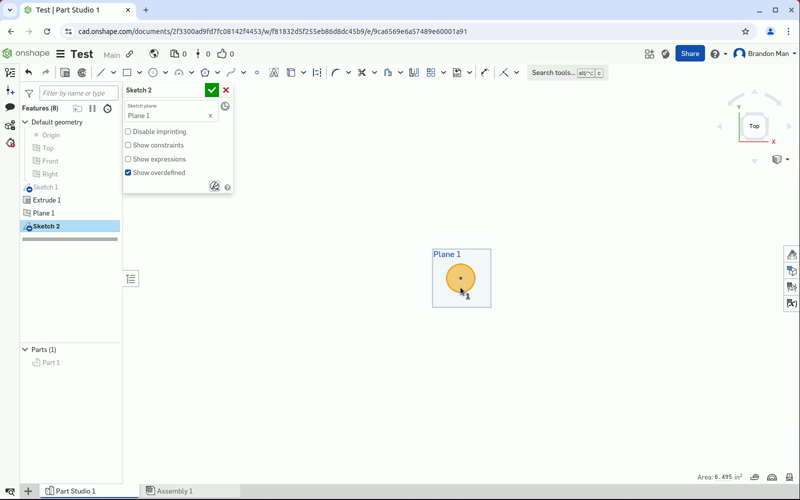
scroll(-6)
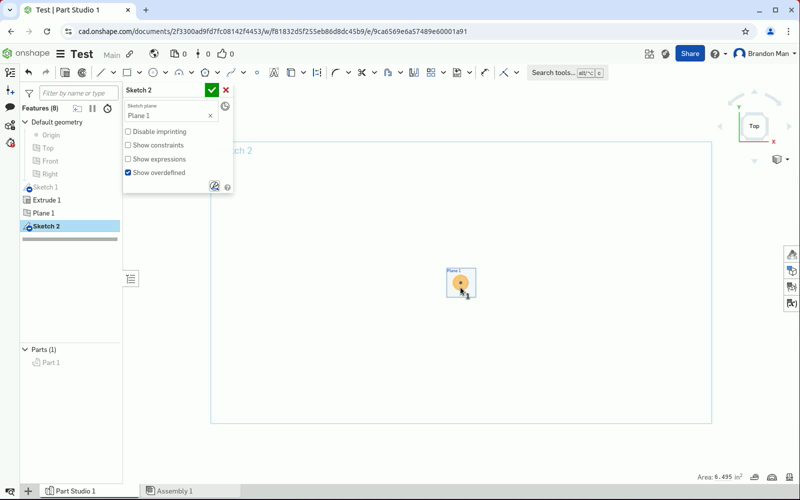
mouse_move(73, 352)
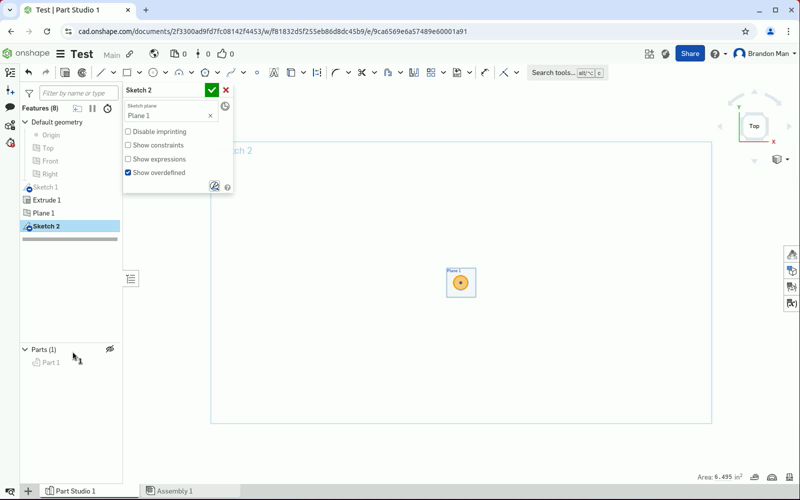
key(shift+y)
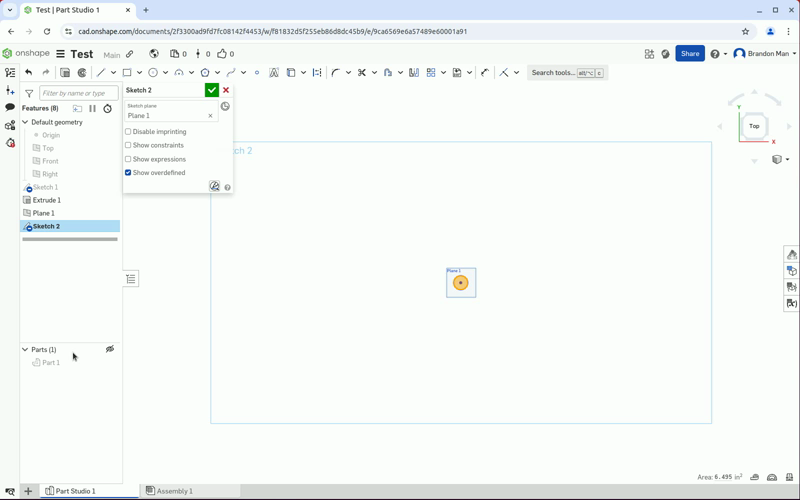
key(shift+e)
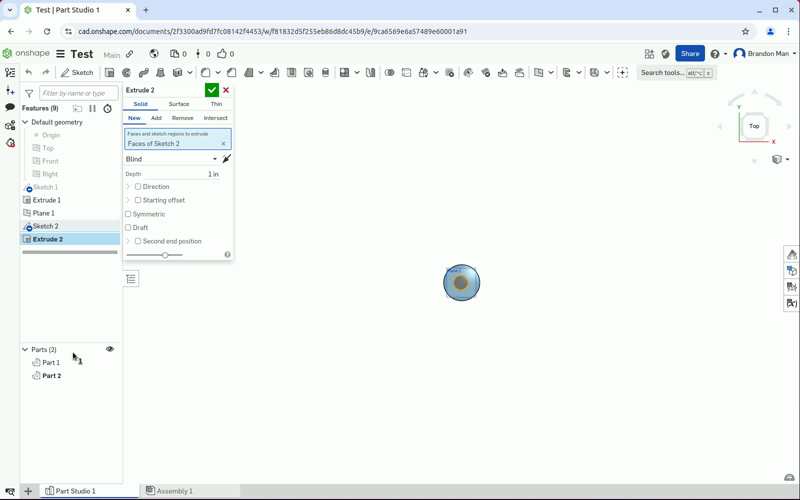
mouse_move(143, 106)
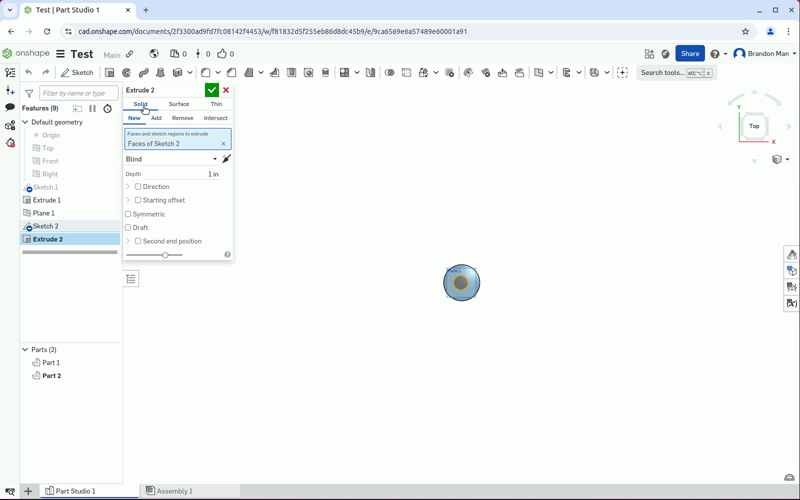
click(143, 106)
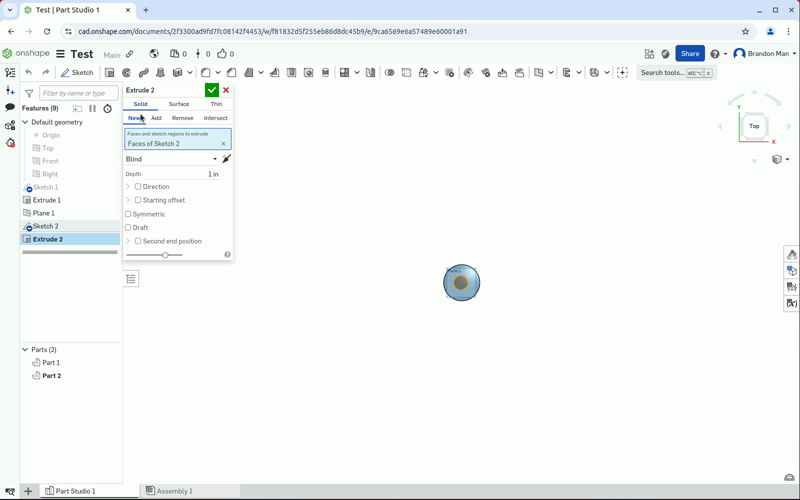
mouse_move(137, 120)
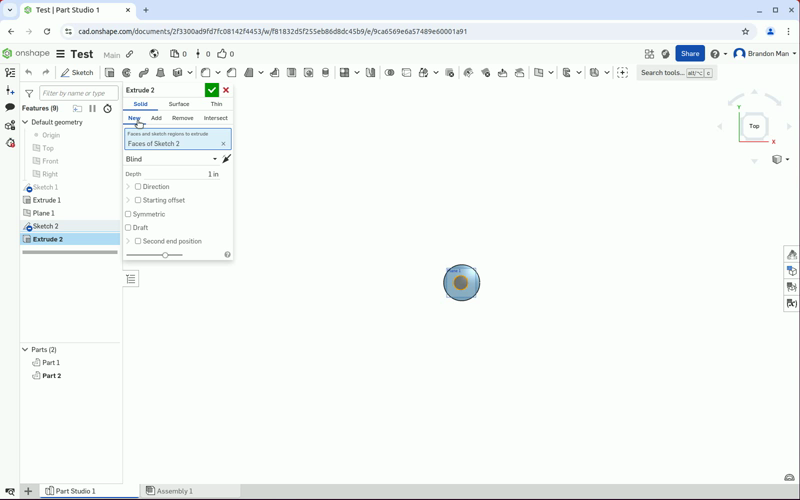
click(137, 120)
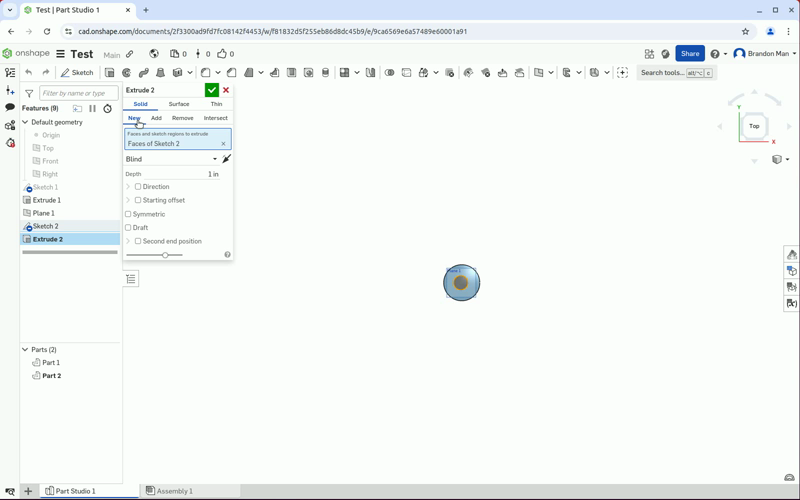
key(tab, 4)
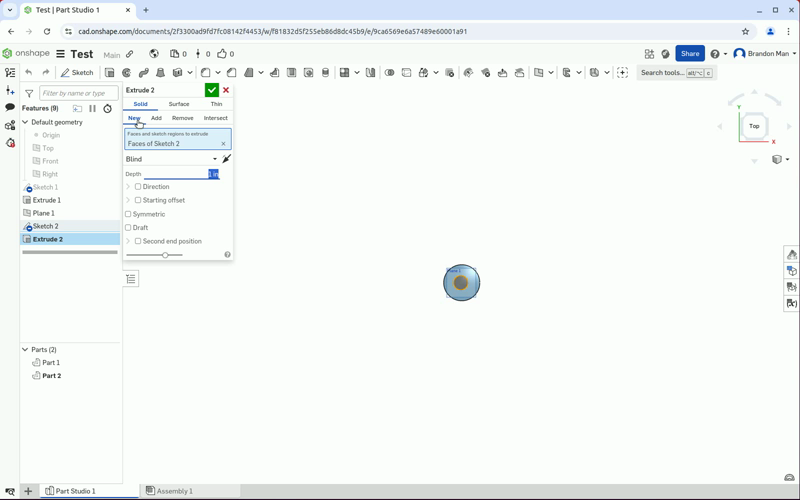
text(0.722)
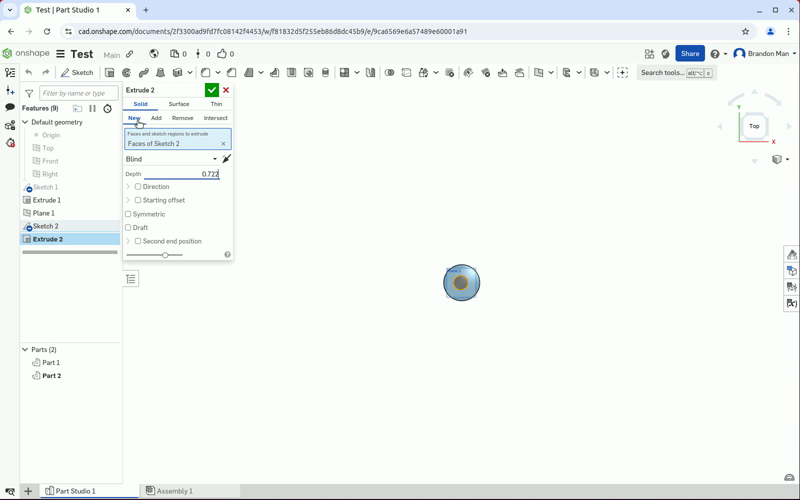
key(enter)
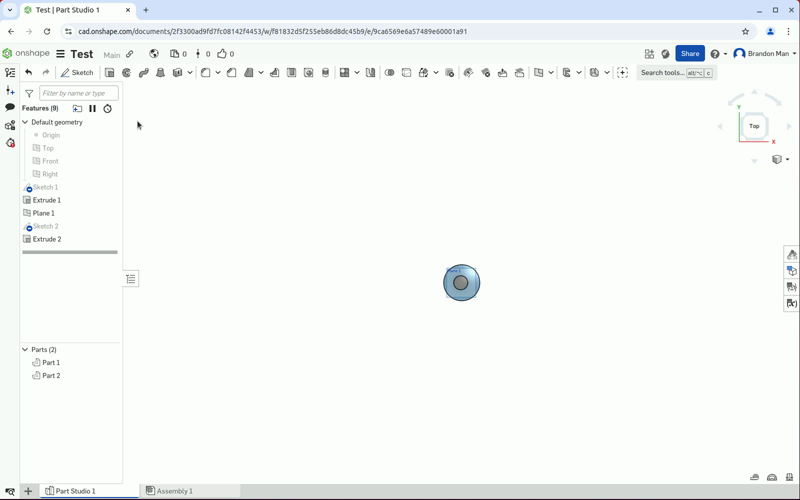
key(shift+h)
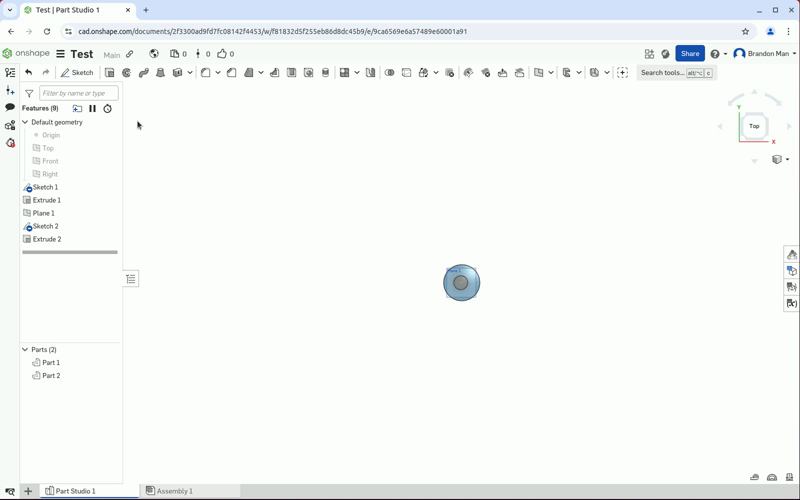
key(shift+h)
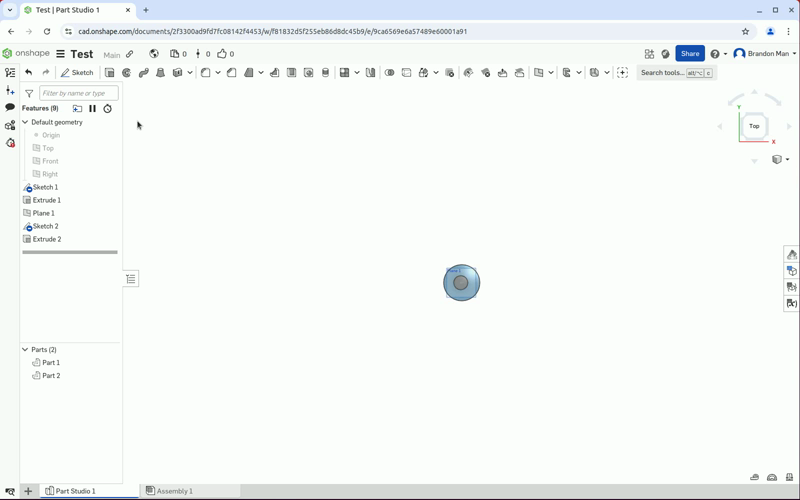
key(shift+7)
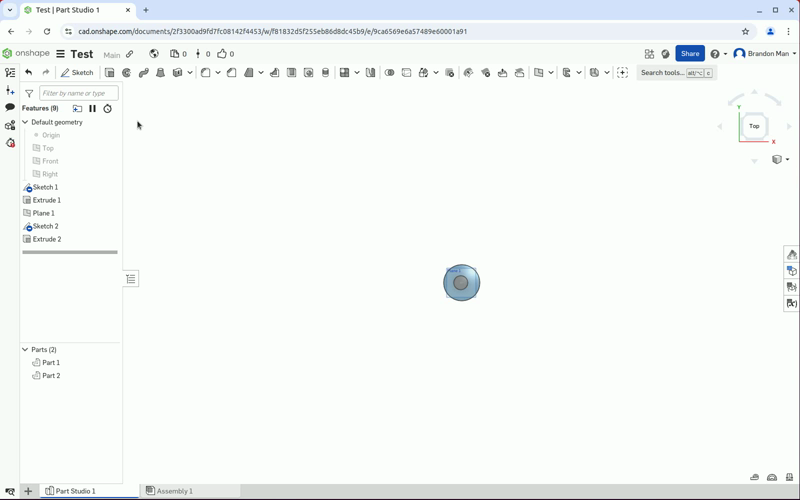
key(up, 3)
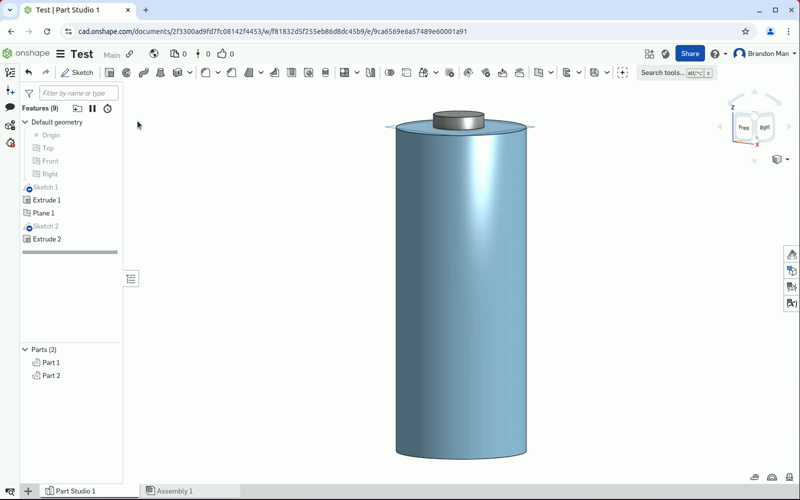
key(left, 3)
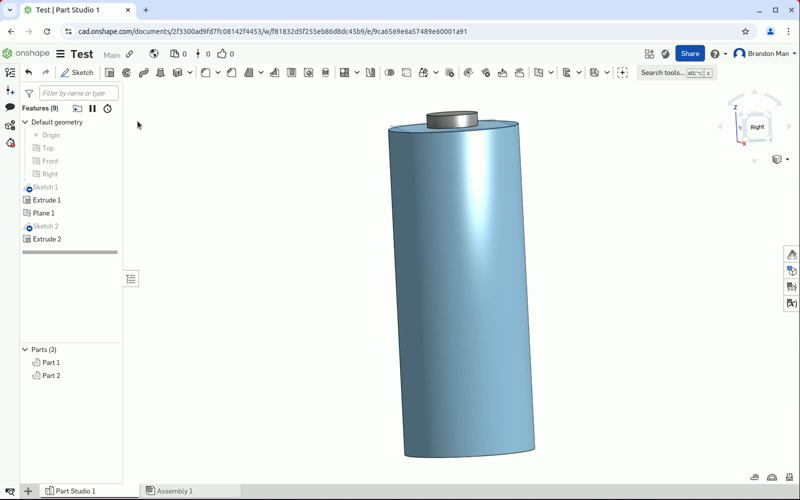
key(right, 3)
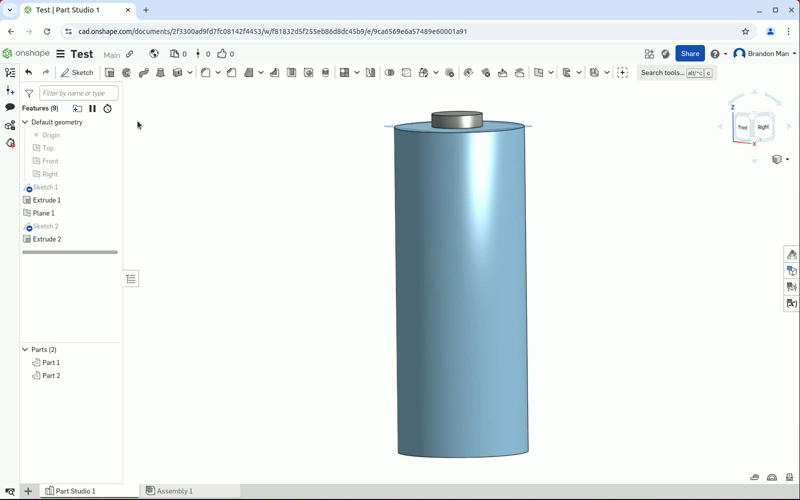
key(down, 3)
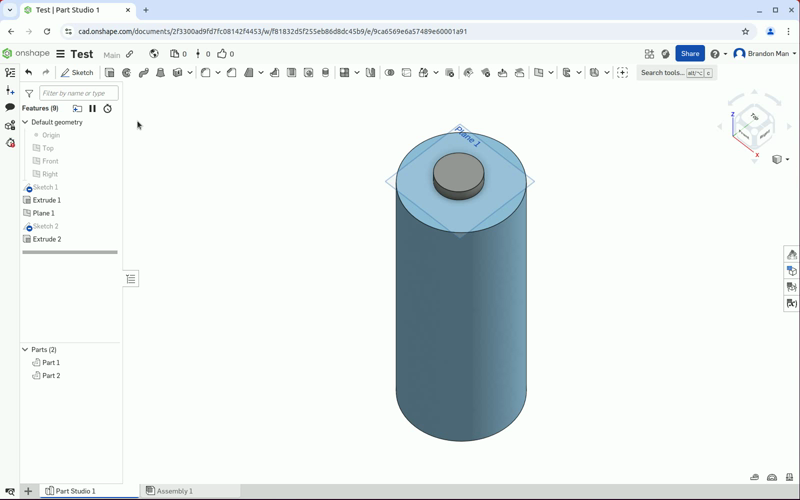
mouse_move(73, 189)
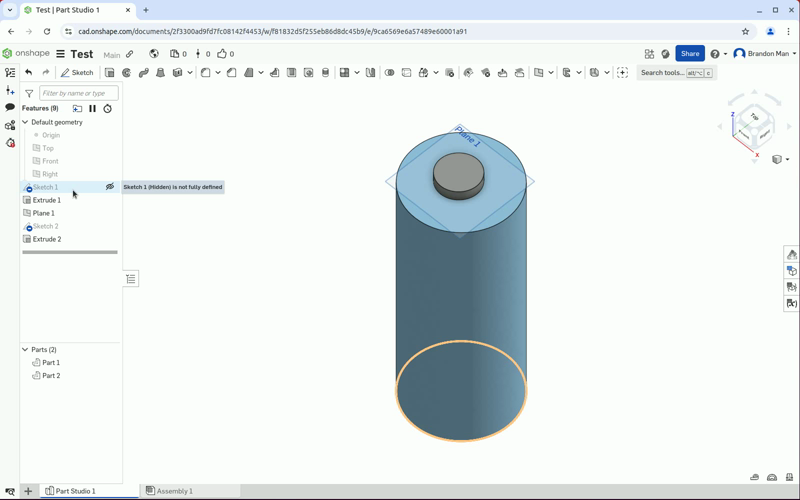
click(73, 189)